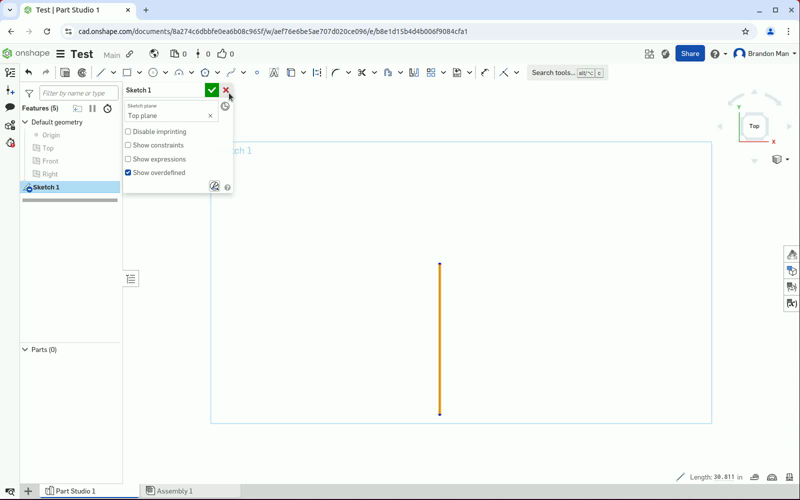
key(shift+h)
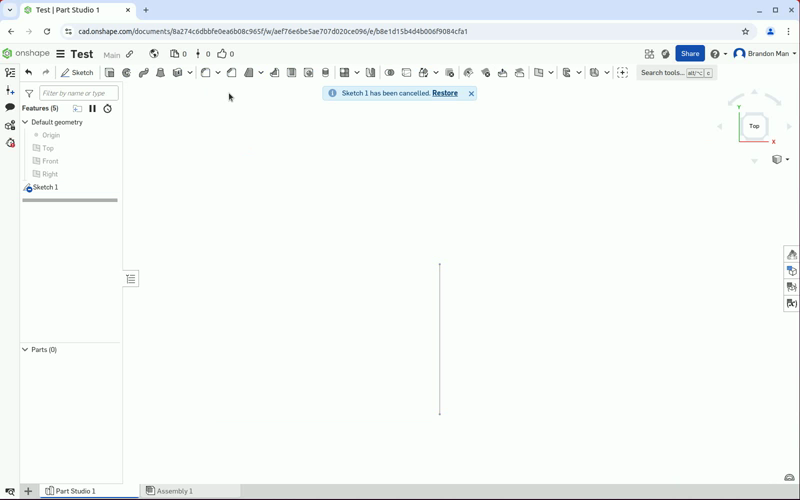
key(shift+s)
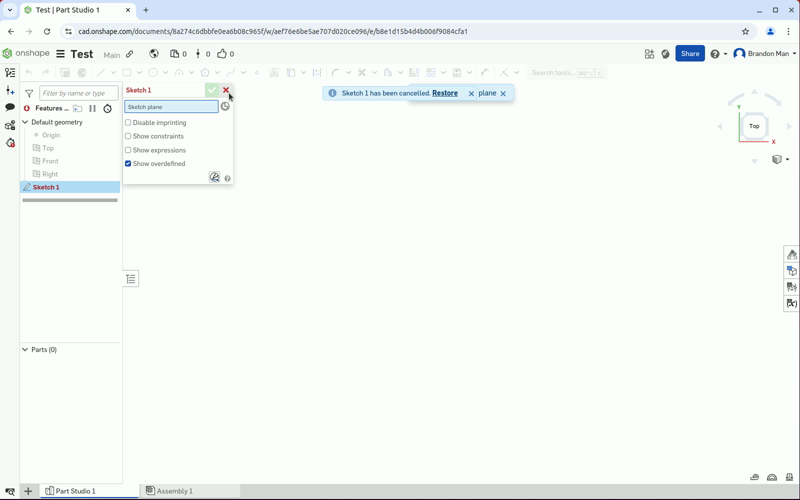
mouse_move(73, 150)
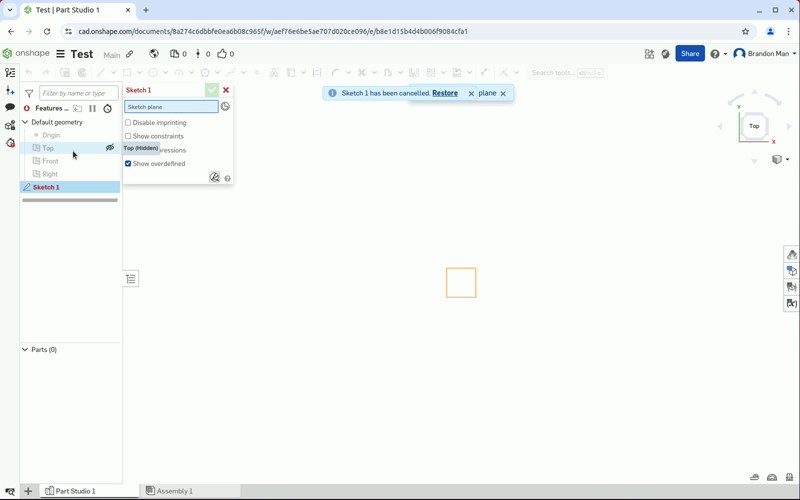
click(73, 150)
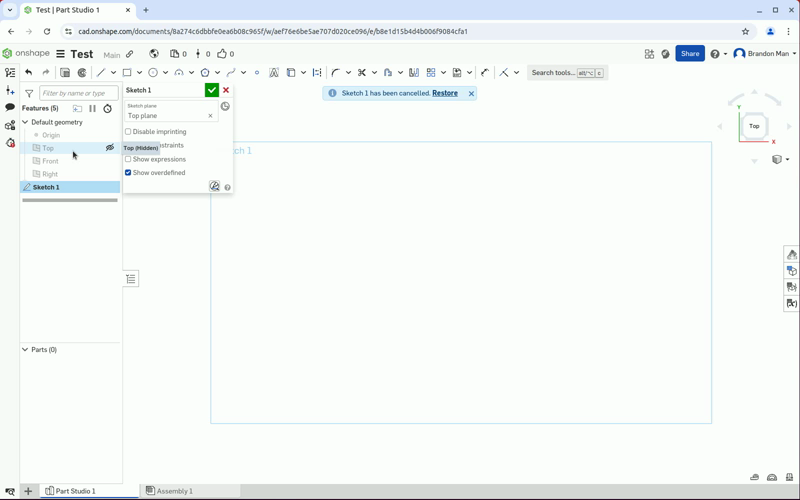
mouse_move(73, 352)
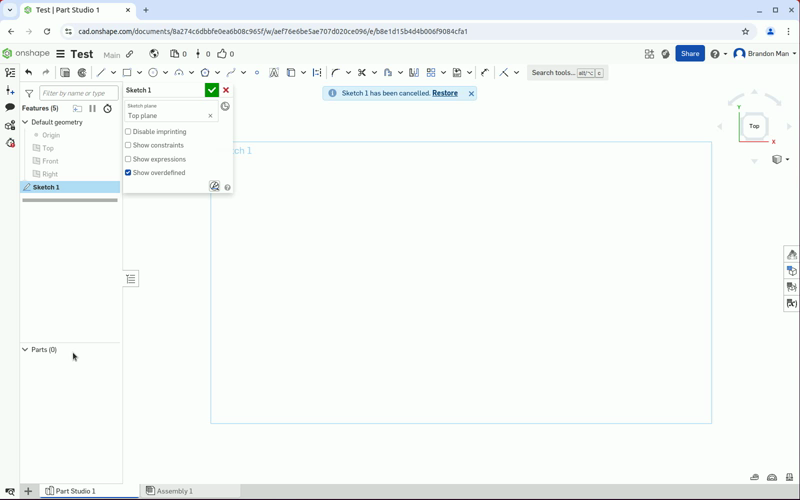
key(y)
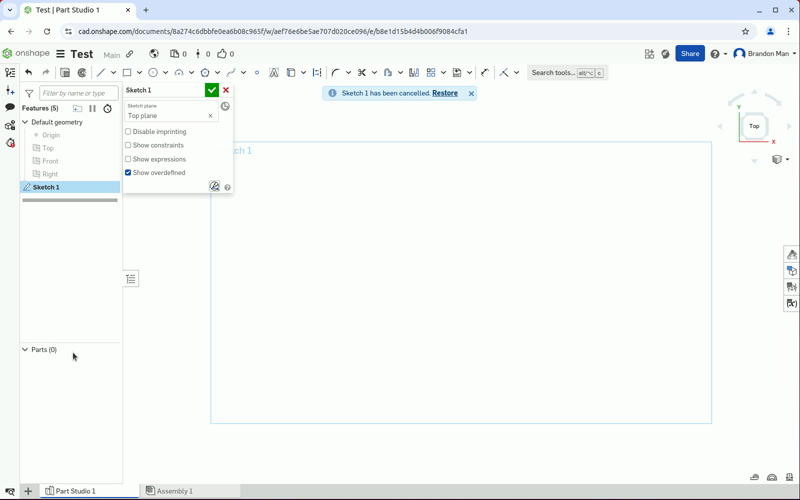
key(c)
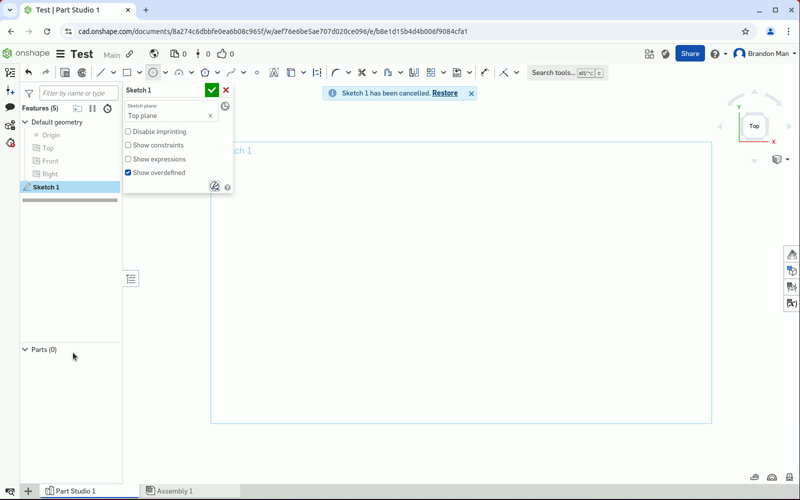
key_down(shift)
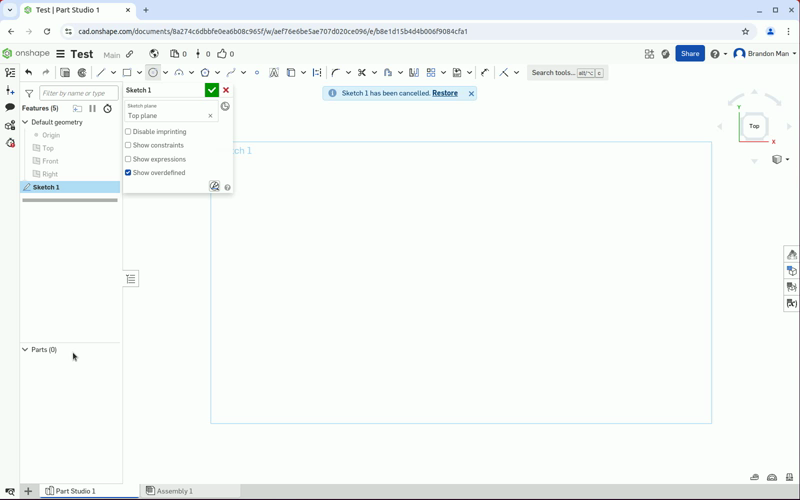
mouse_move(461, 282)
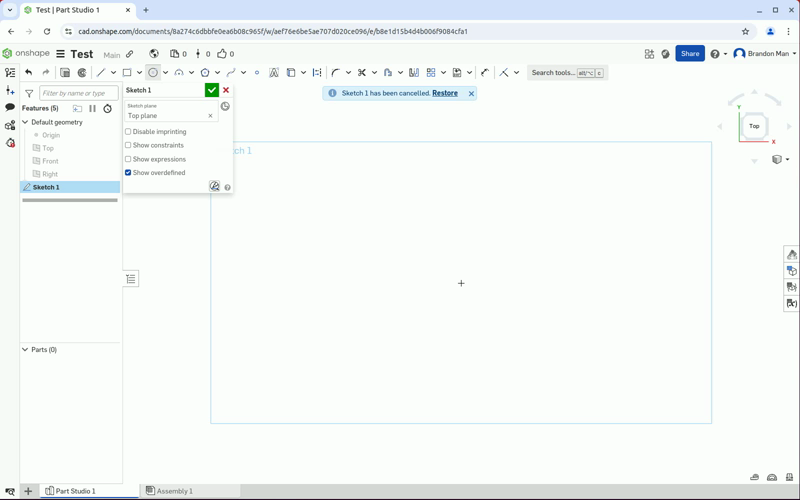
click(461, 282)
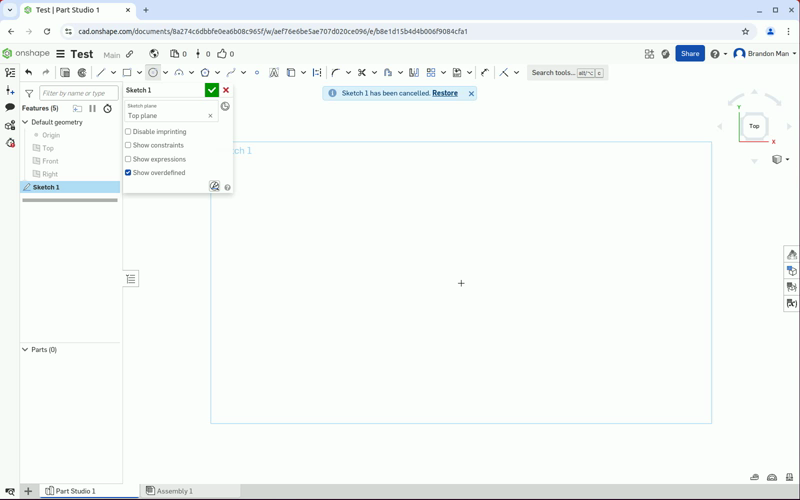
key_up(shift)
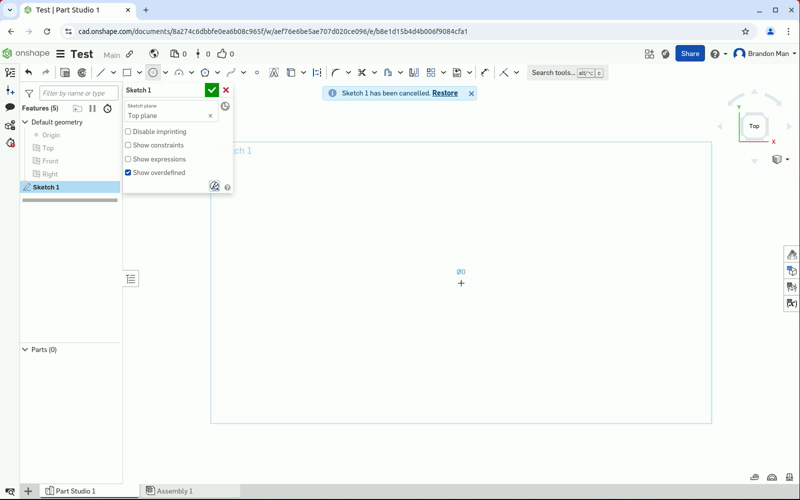
mouse_move(574, 282)
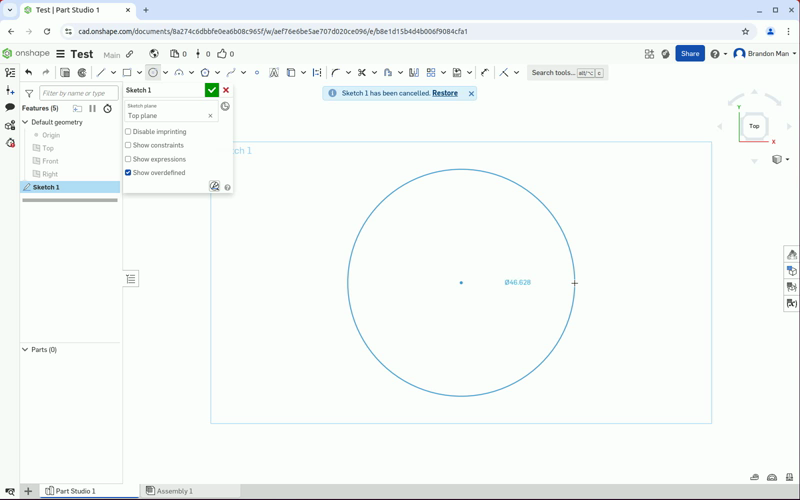
click(574, 282)
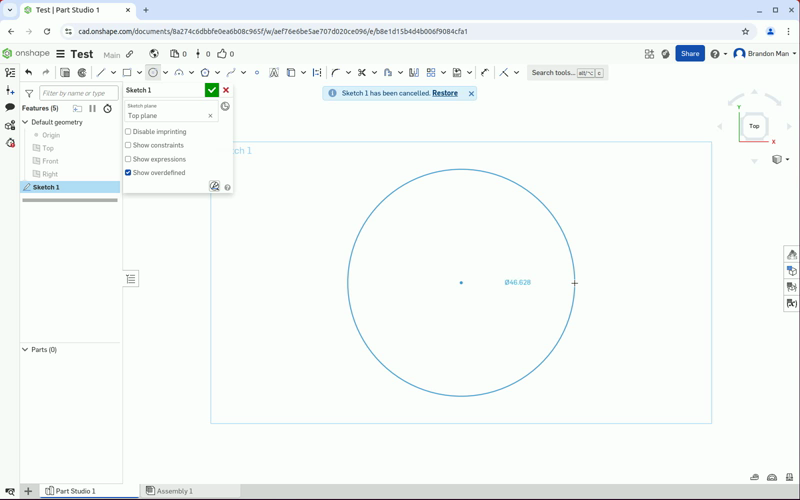
key(esc)
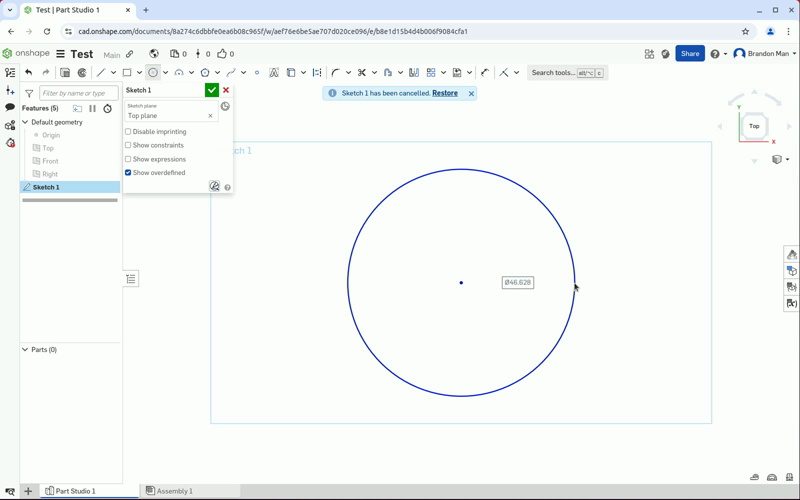
key(c)
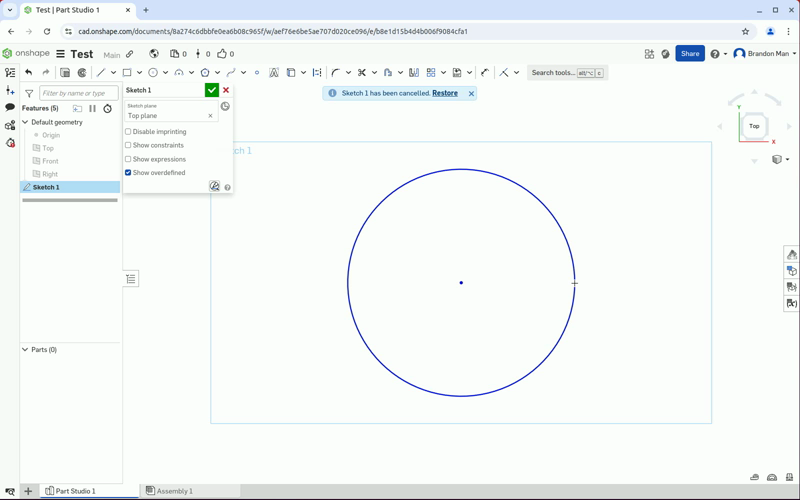
key_down(shift)
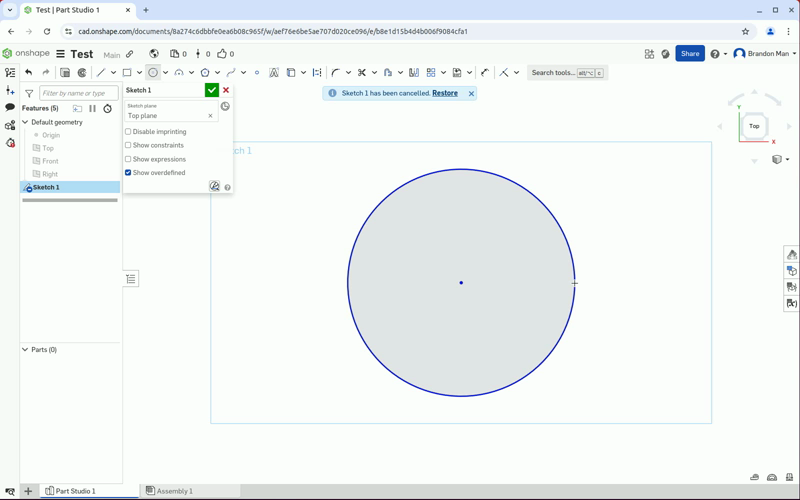
mouse_move(461, 282)
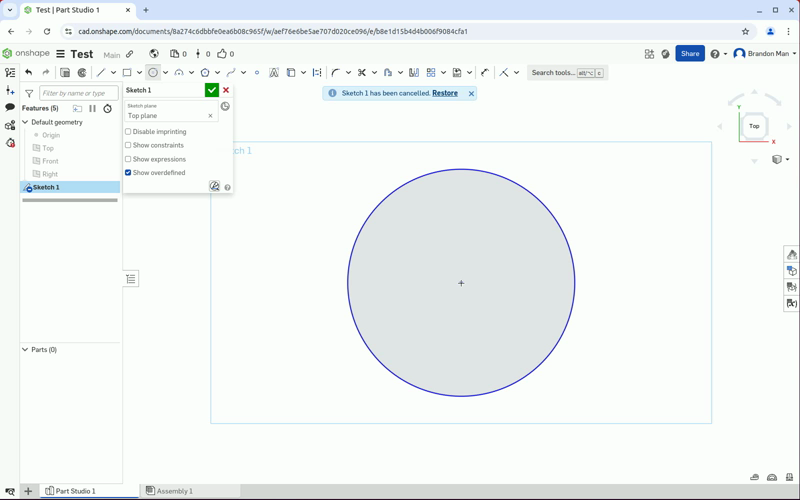
click(461, 282)
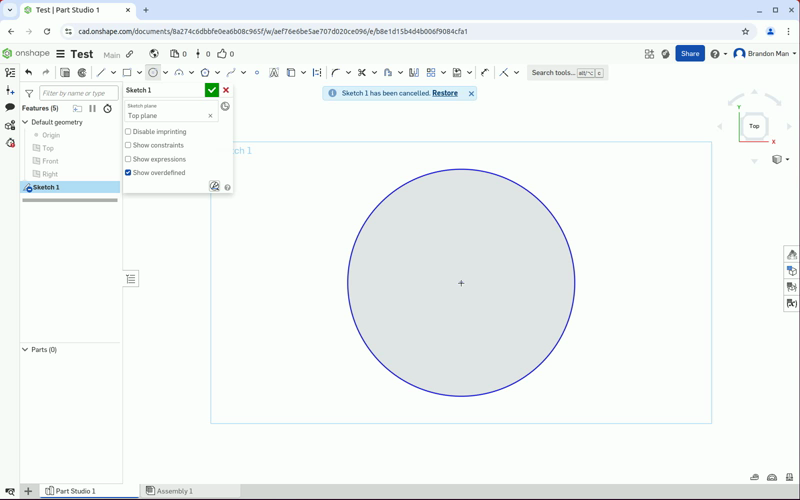
key_up(shift)
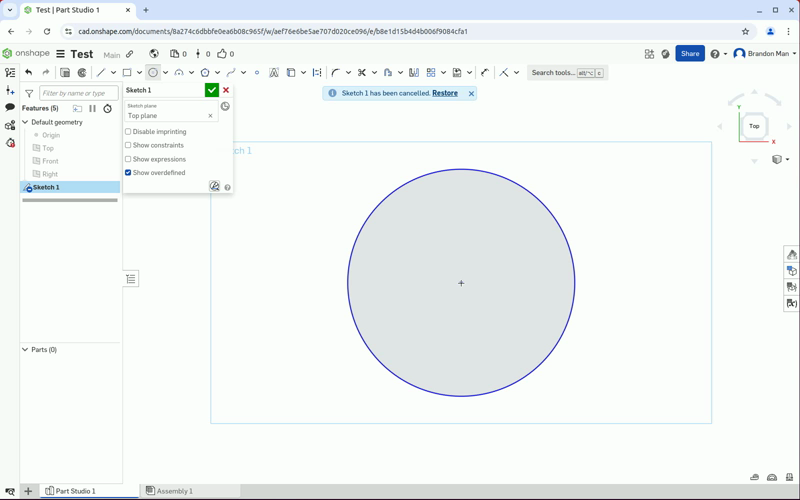
mouse_move(496, 282)
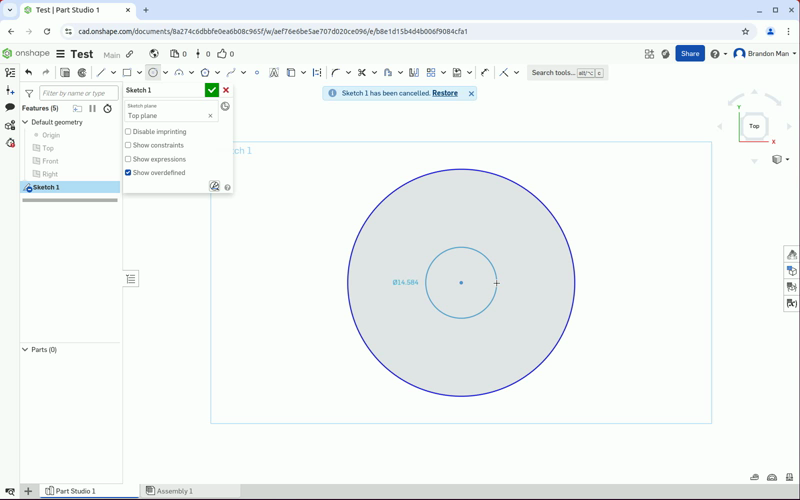
click(496, 282)
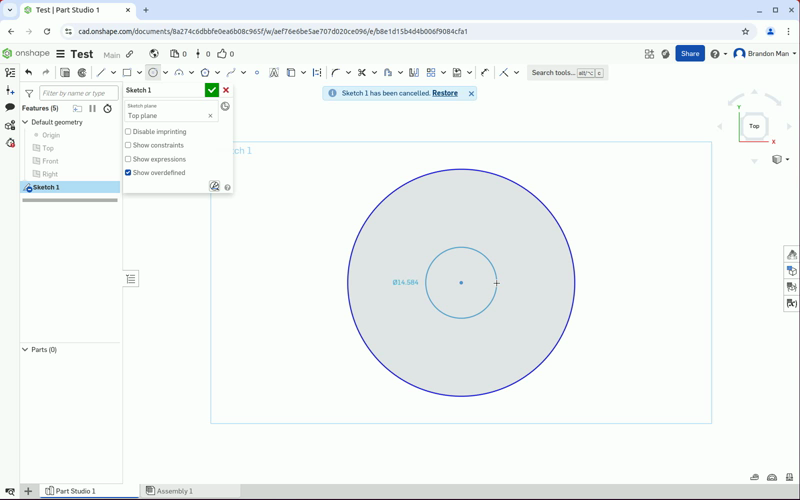
key(esc)
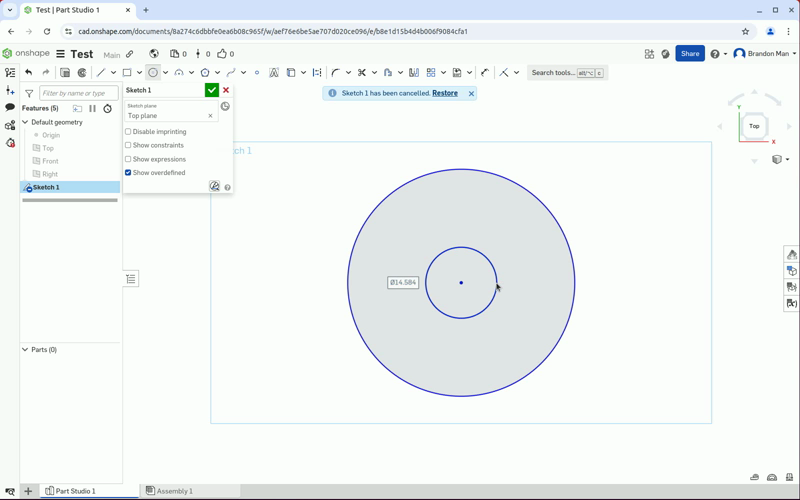
mouse_move(482, 351)
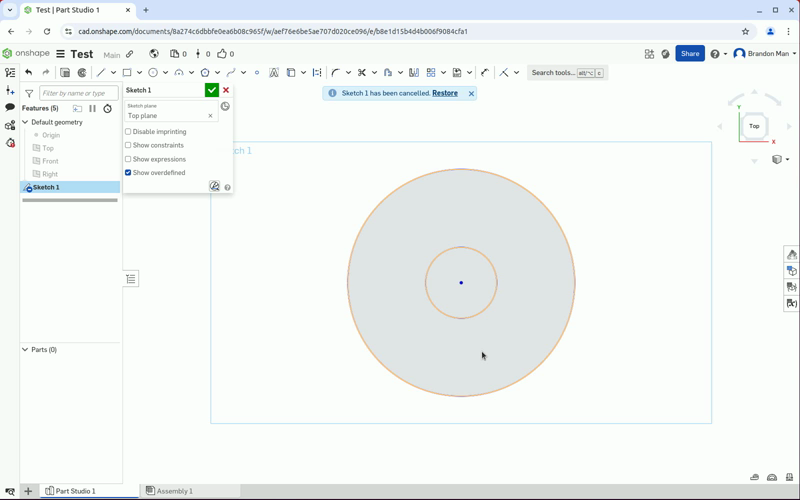
click(482, 351)
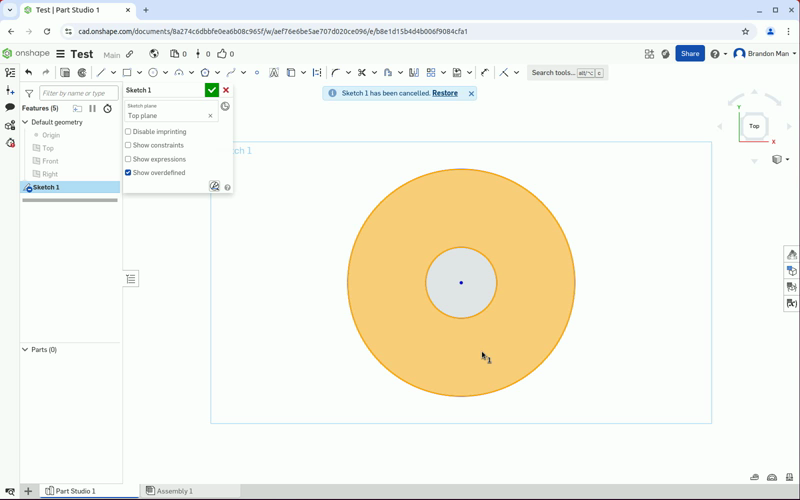
mouse_move(73, 352)
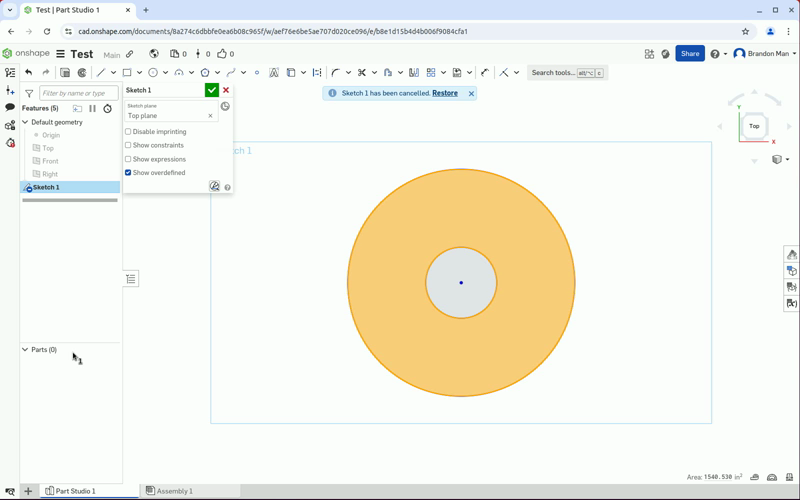
key(shift+y)
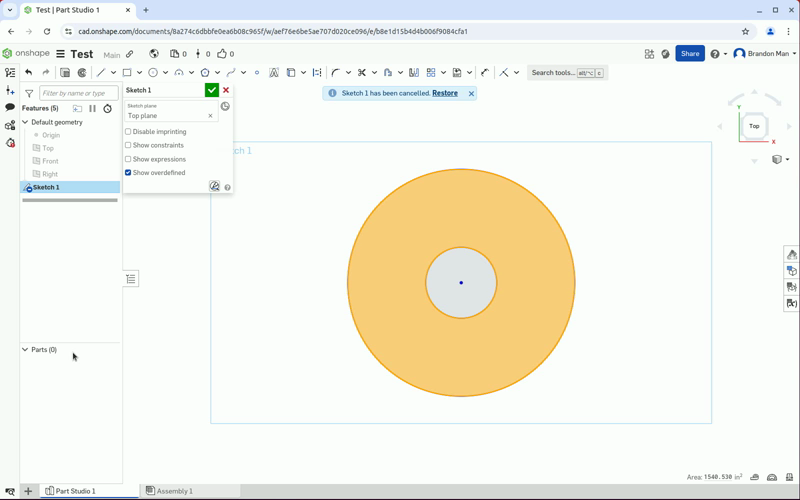
key(shift+e)
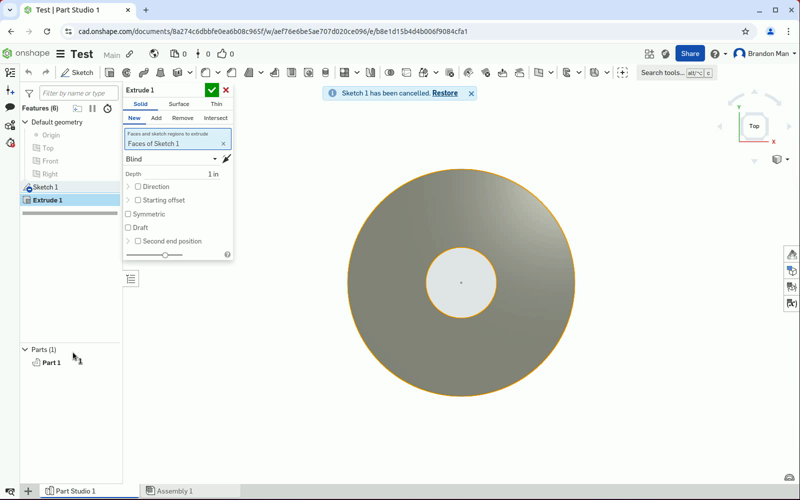
mouse_move(143, 106)
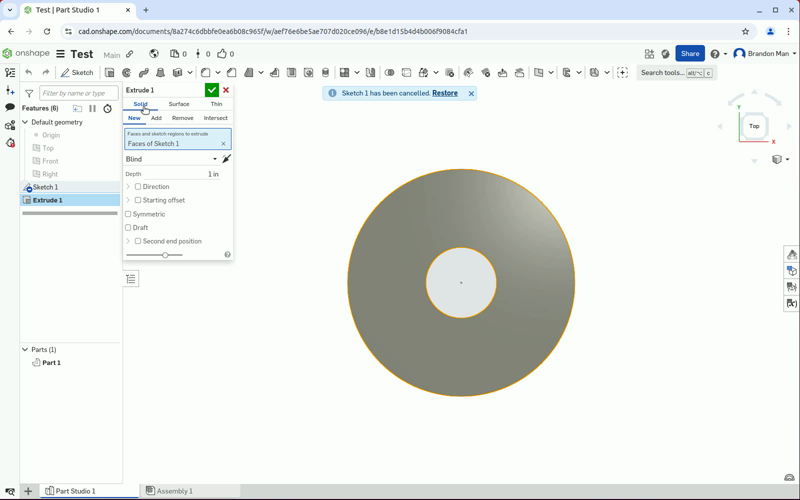
click(143, 106)
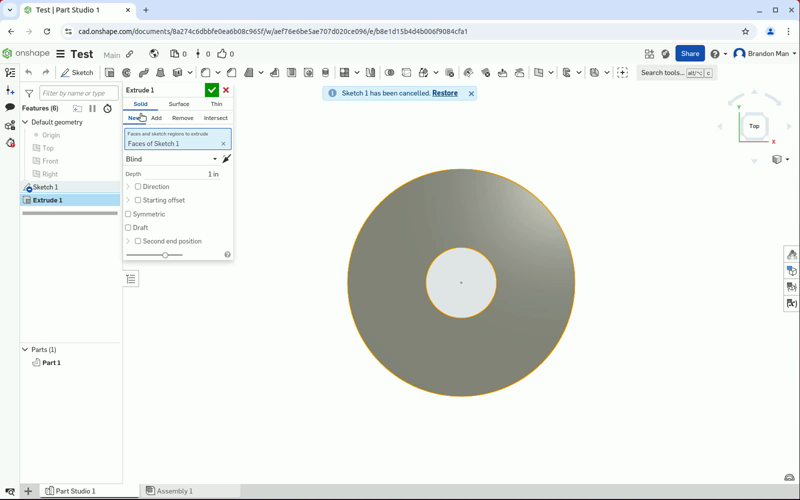
mouse_move(137, 120)
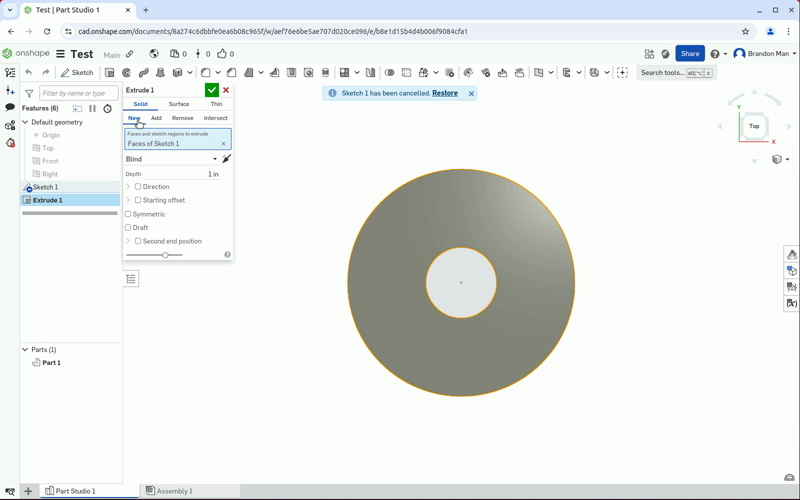
click(137, 120)
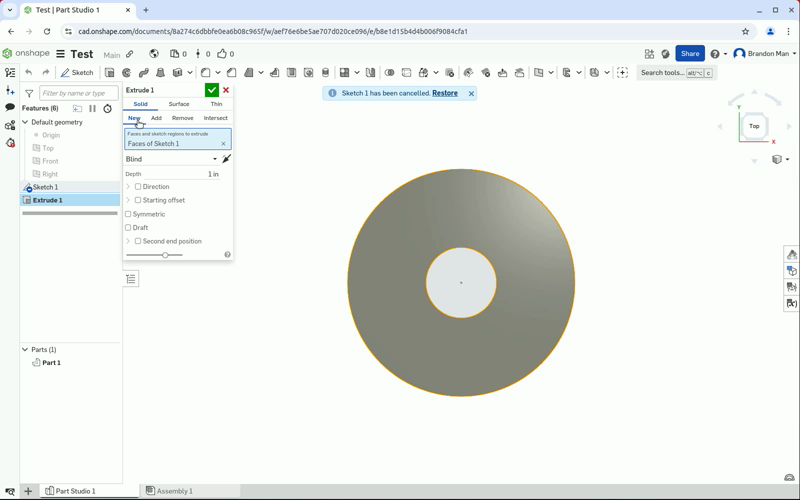
key(tab, 4)
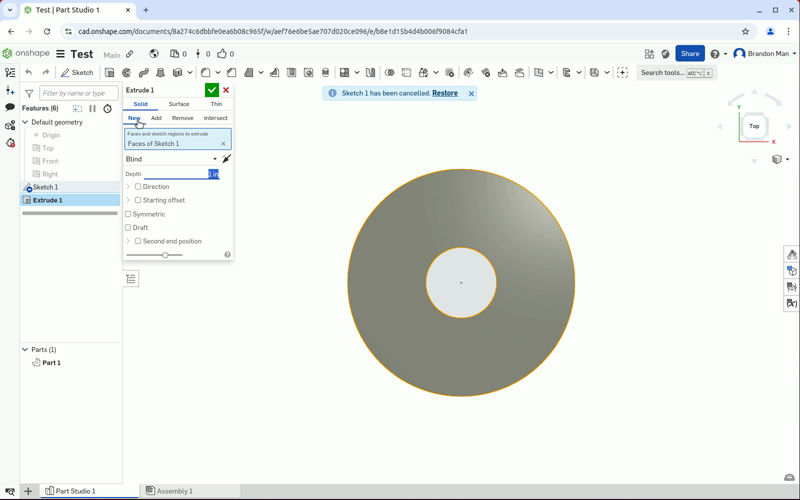
text(4.574)
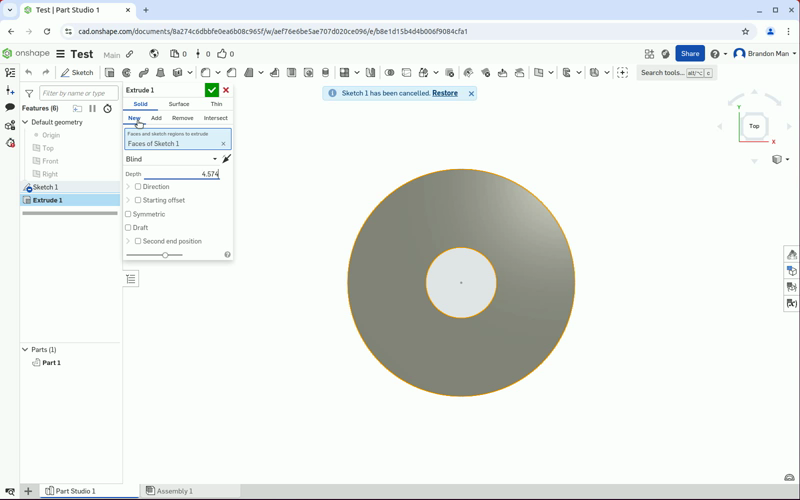
key(enter)
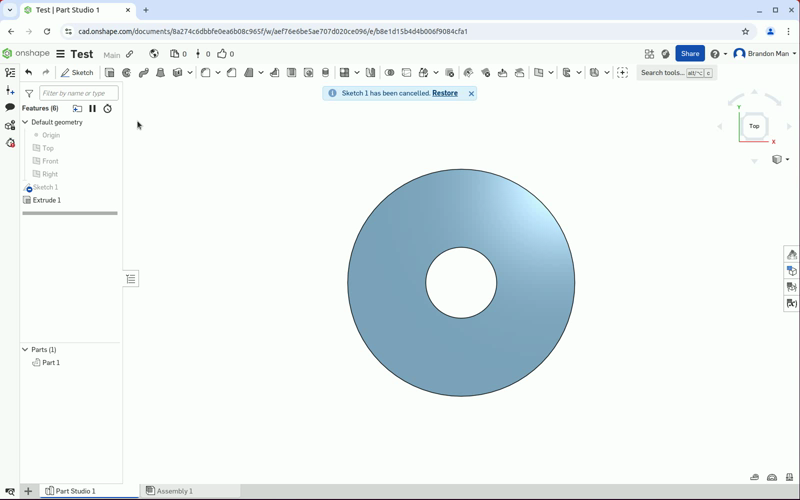
key(shift+h)
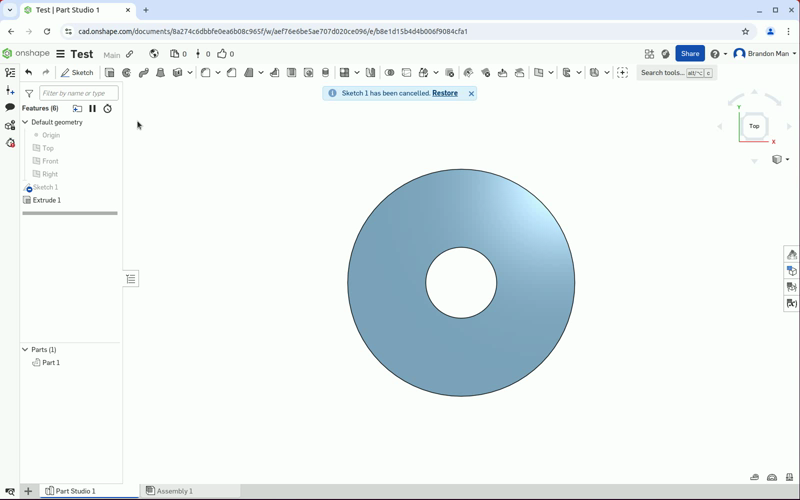
key(shift+h)
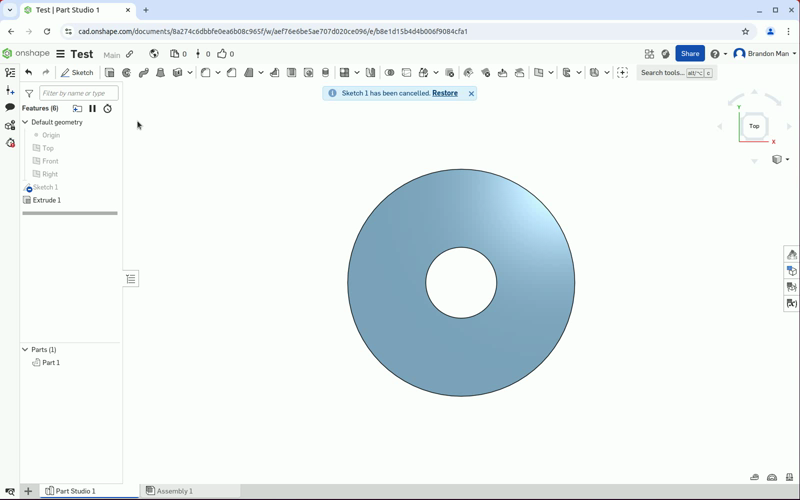
mouse_move(73, 189)
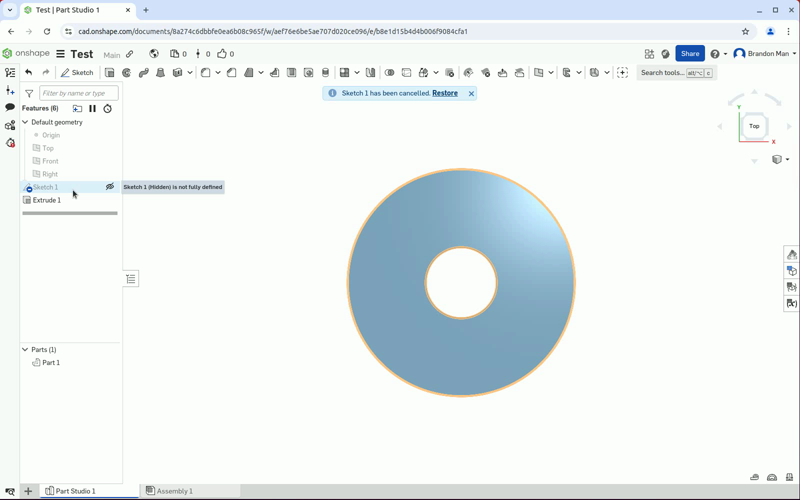
click(73, 189)
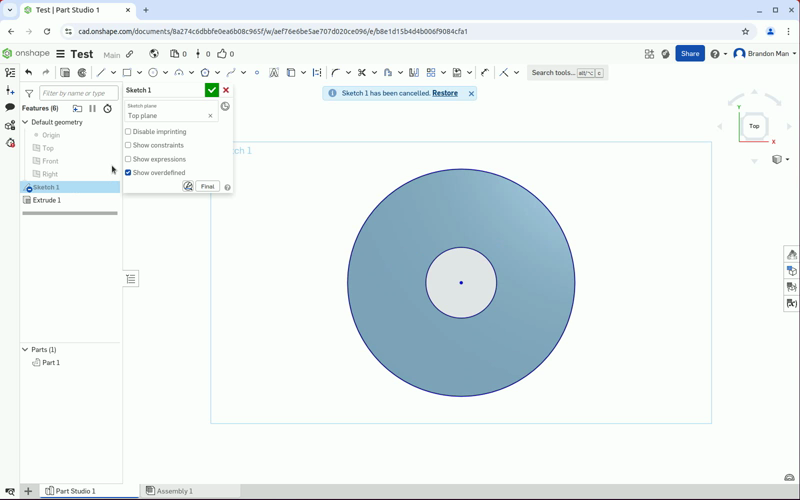
mouse_move(229, 92)
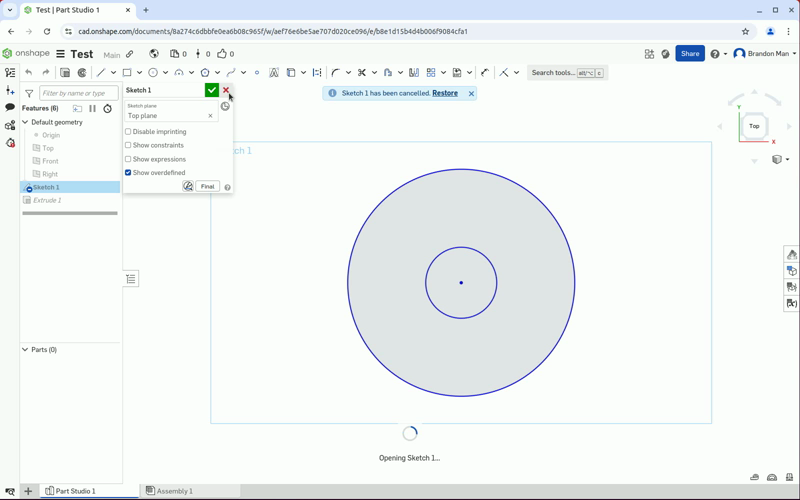
click(229, 92)
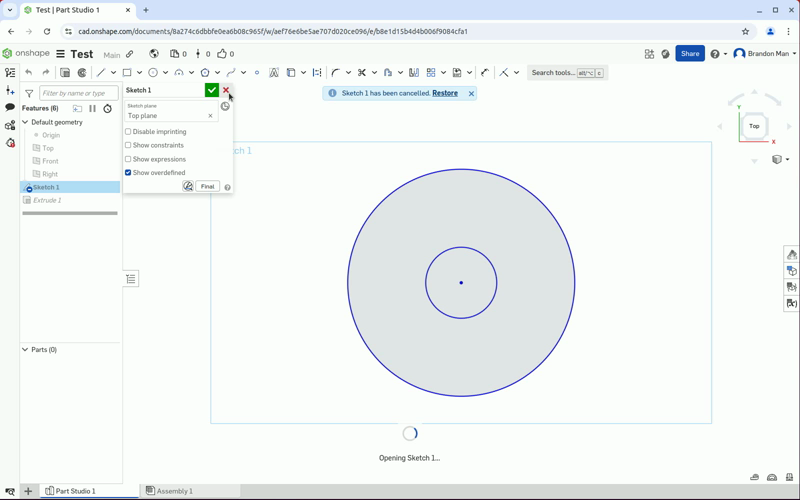
key(shift+s)
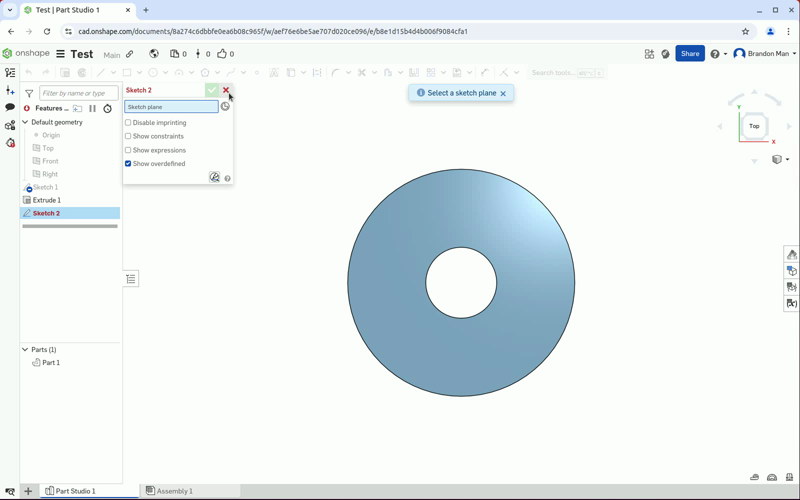
mouse_move(73, 150)
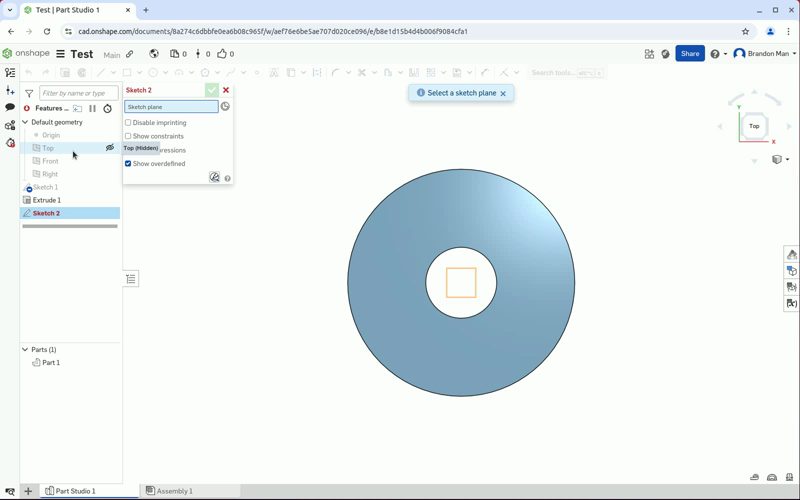
click(73, 150)
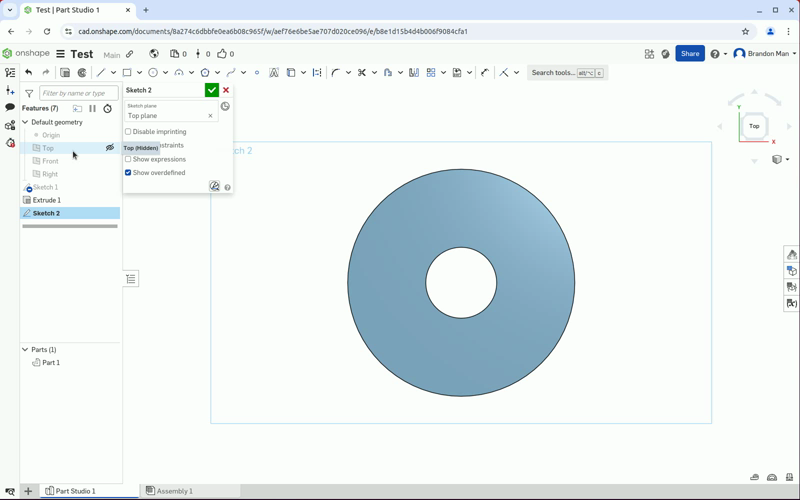
mouse_move(73, 352)
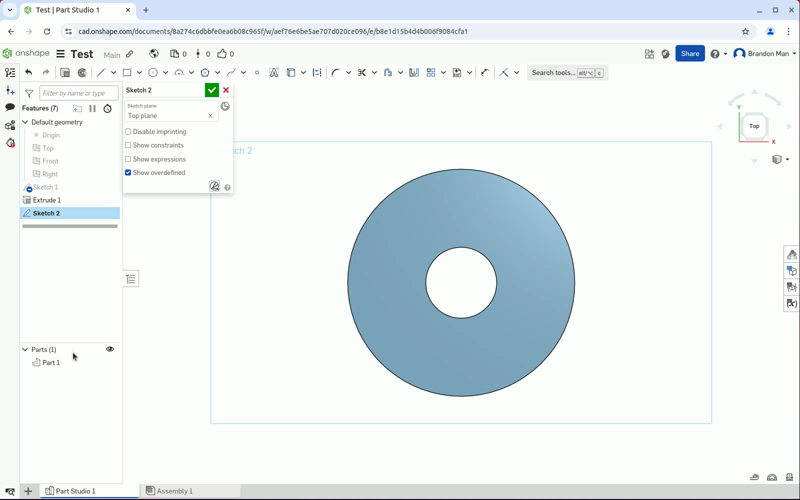
key(y)
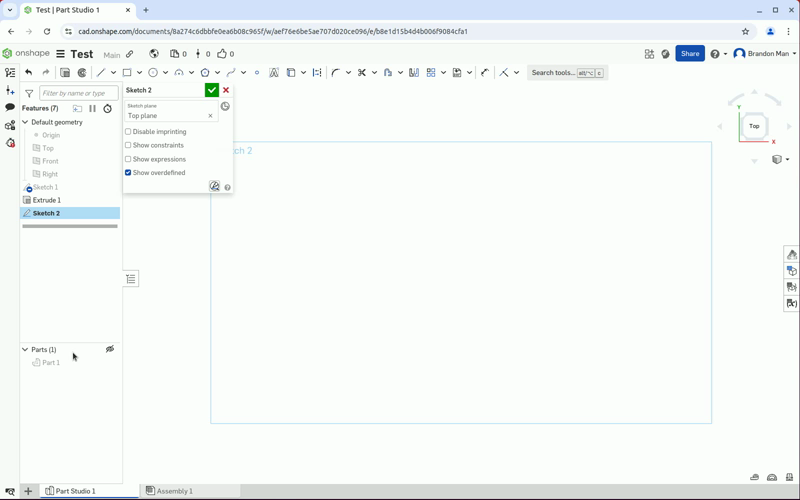
key(c)
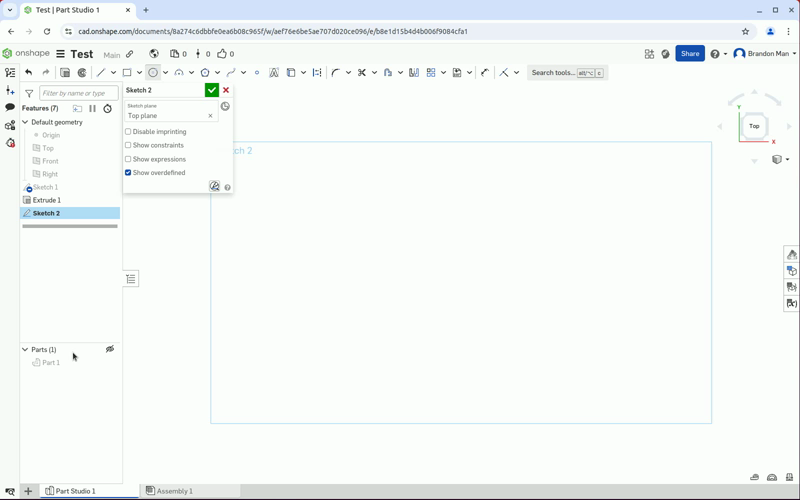
key_down(shift)
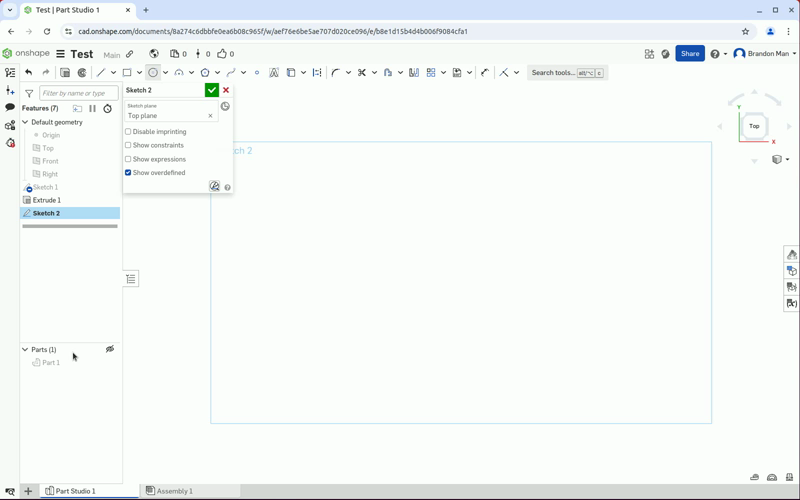
mouse_move(461, 282)
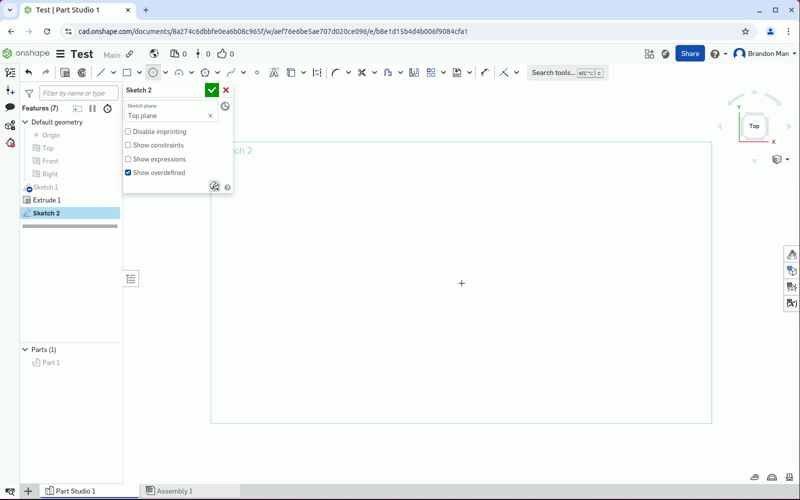
click(461, 282)
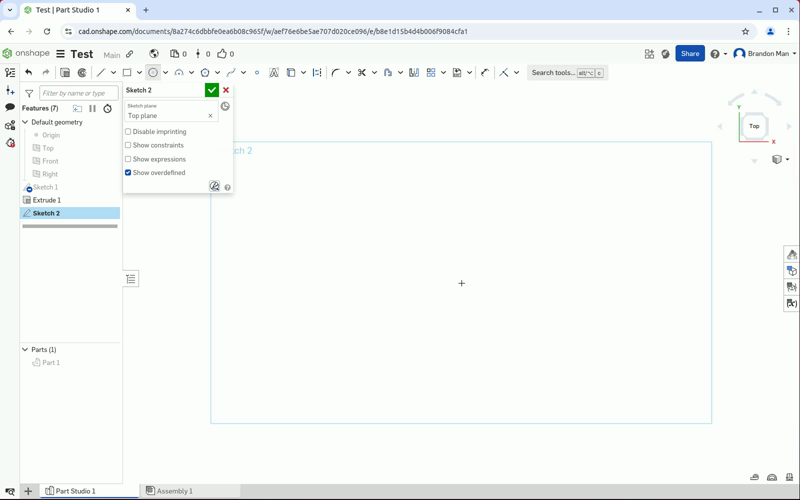
key_up(shift)
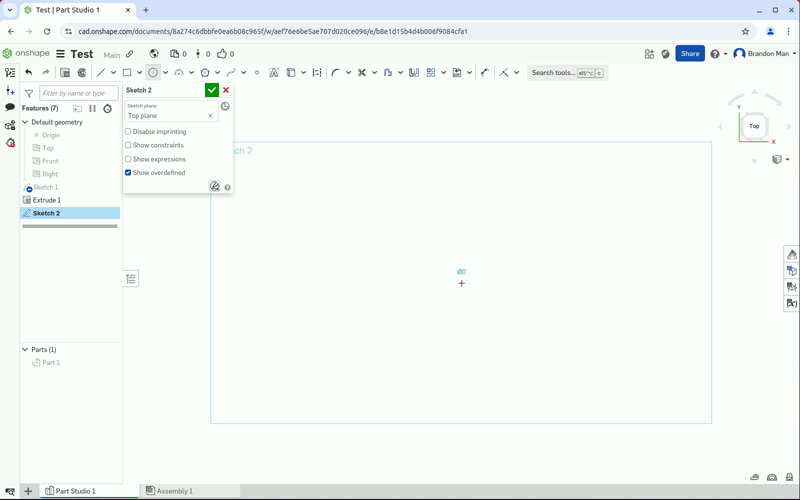
mouse_move(498, 282)
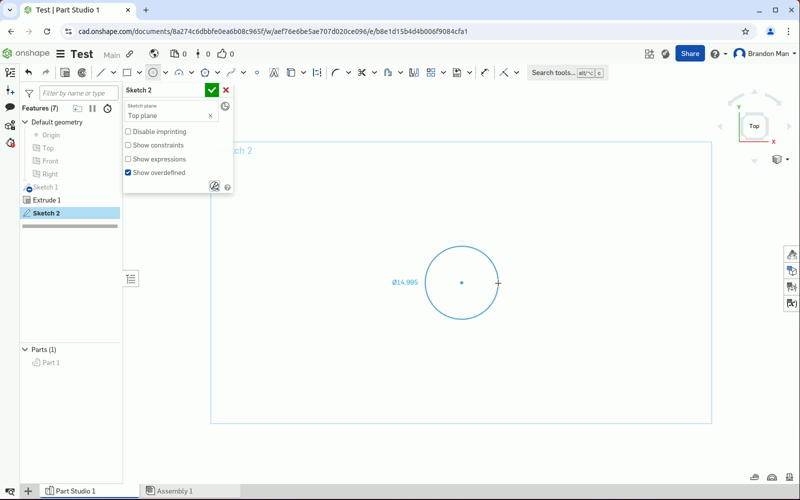
click(498, 282)
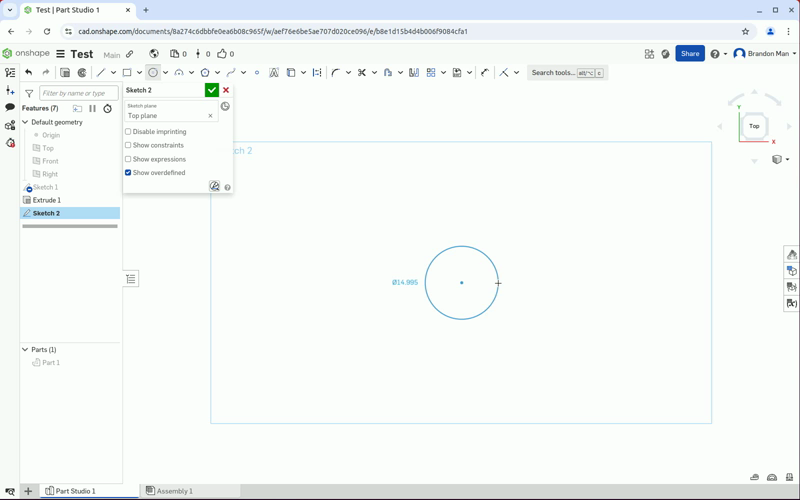
key(esc)
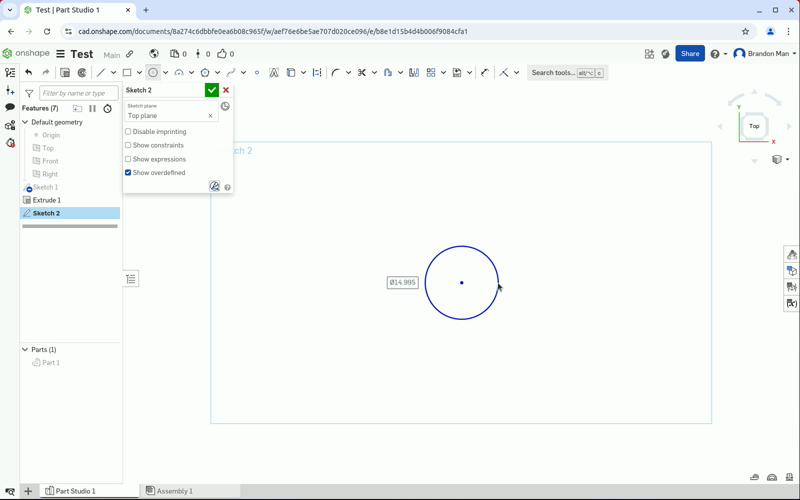
mouse_move(441, 266)
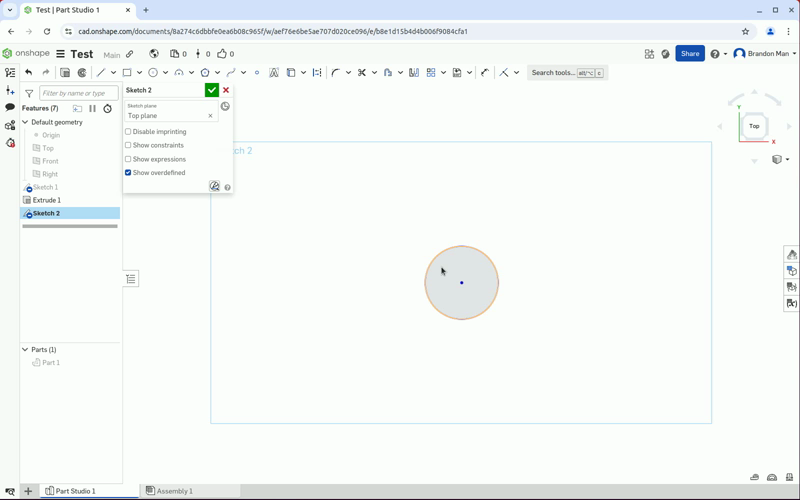
click(441, 266)
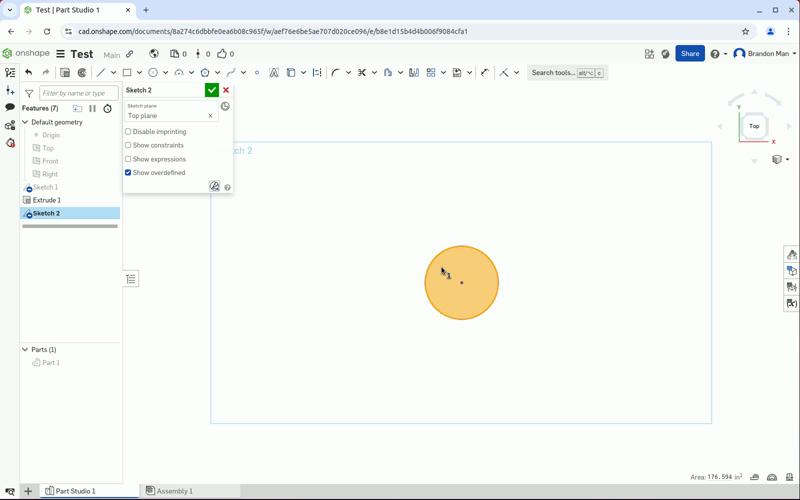
mouse_move(73, 352)
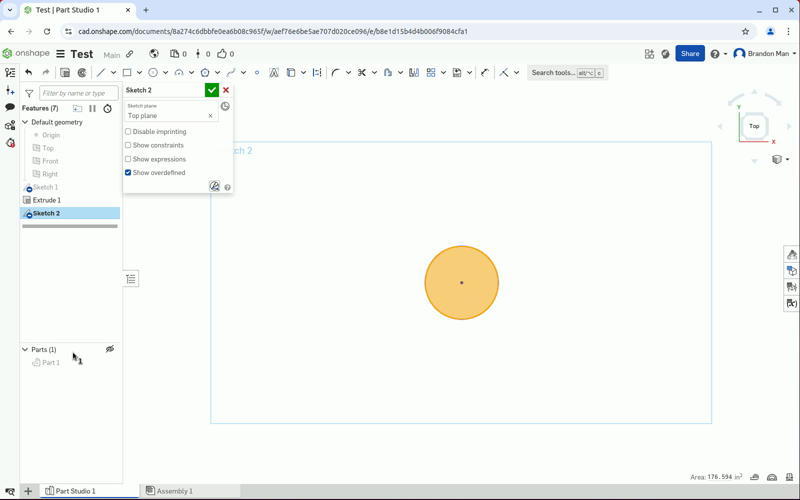
key(shift+y)
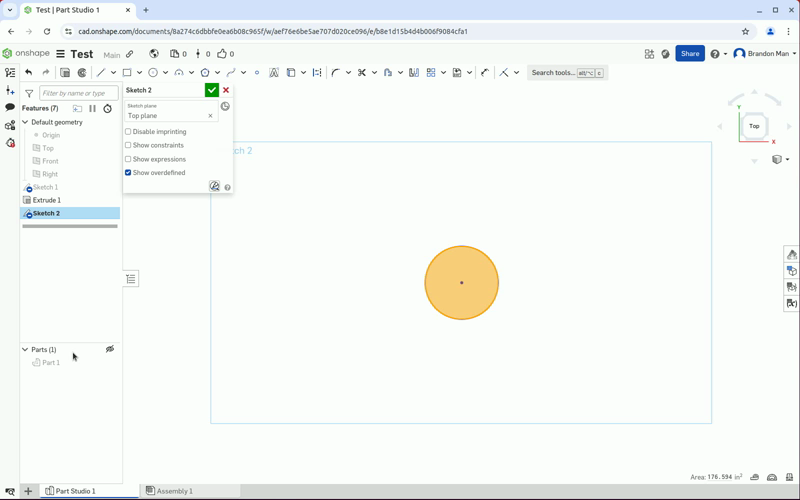
key(shift+e)
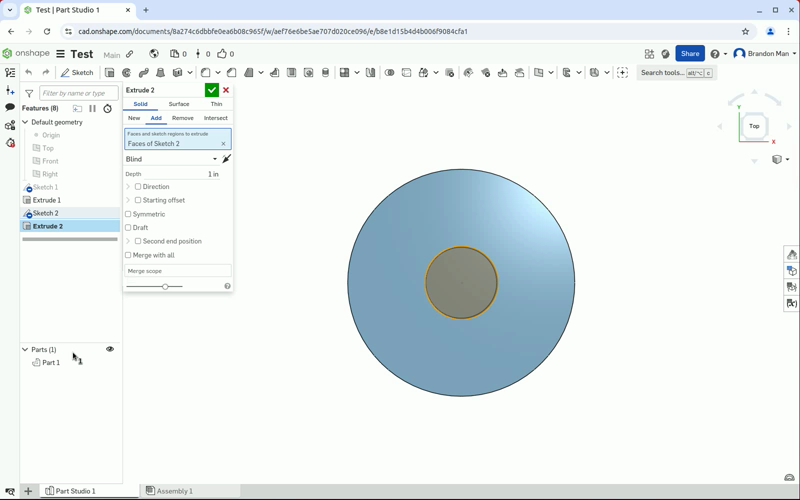
mouse_move(143, 106)
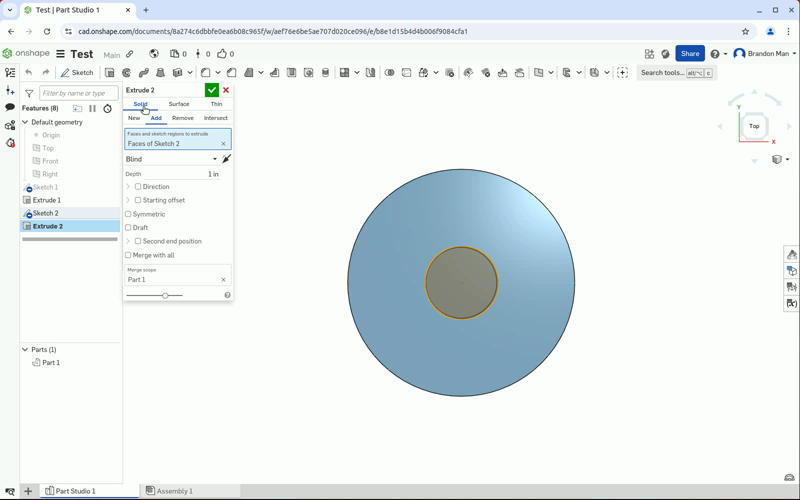
click(143, 106)
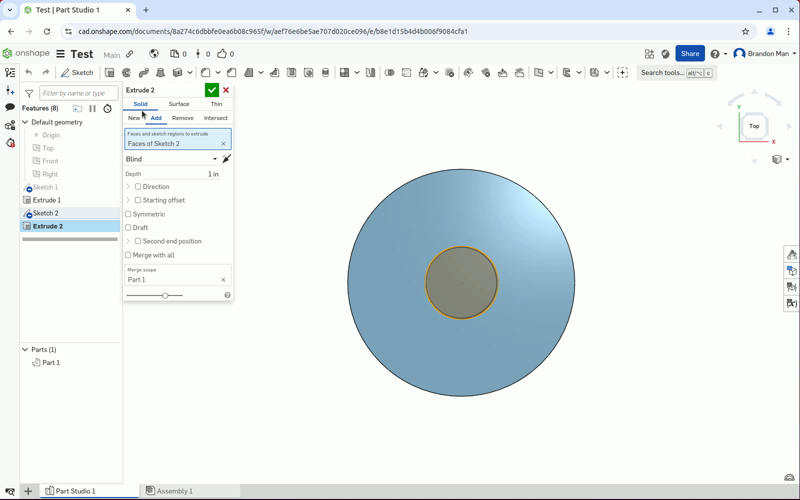
mouse_move(137, 120)
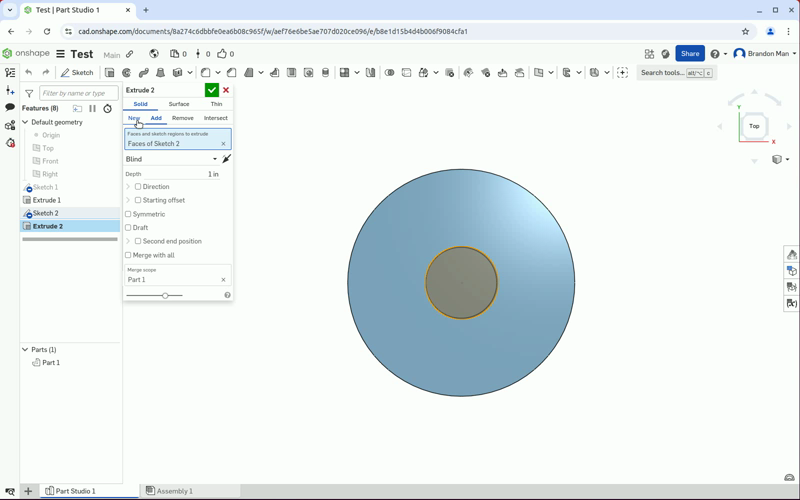
click(137, 120)
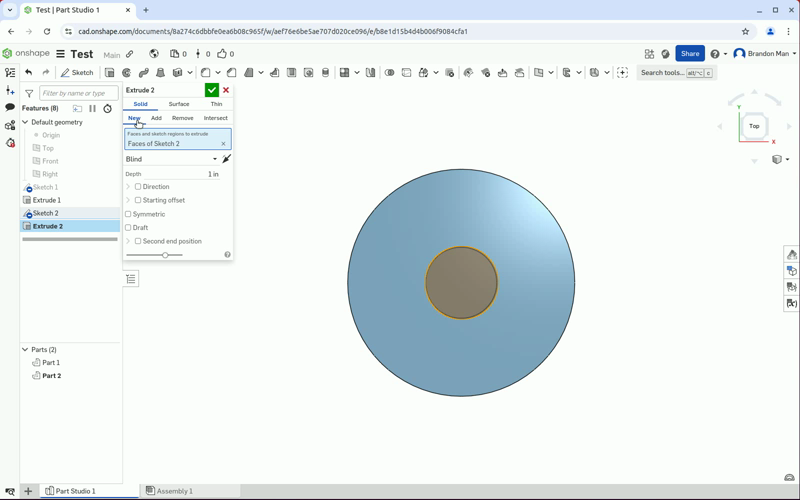
key(tab, 4)
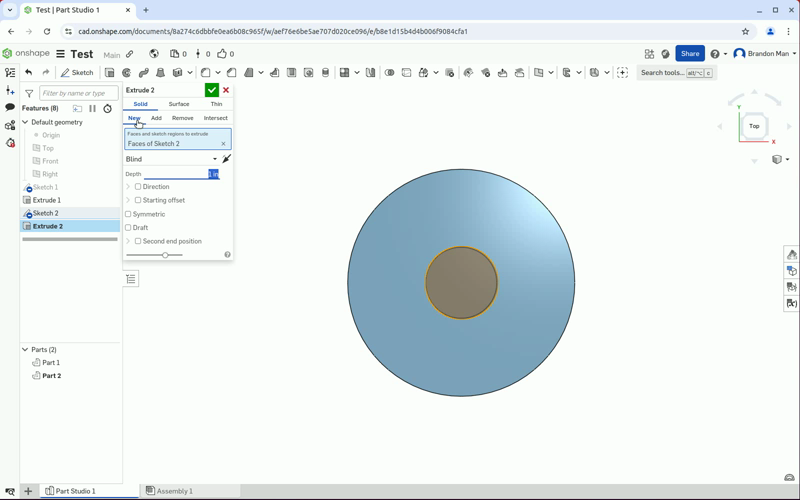
text(4.574)
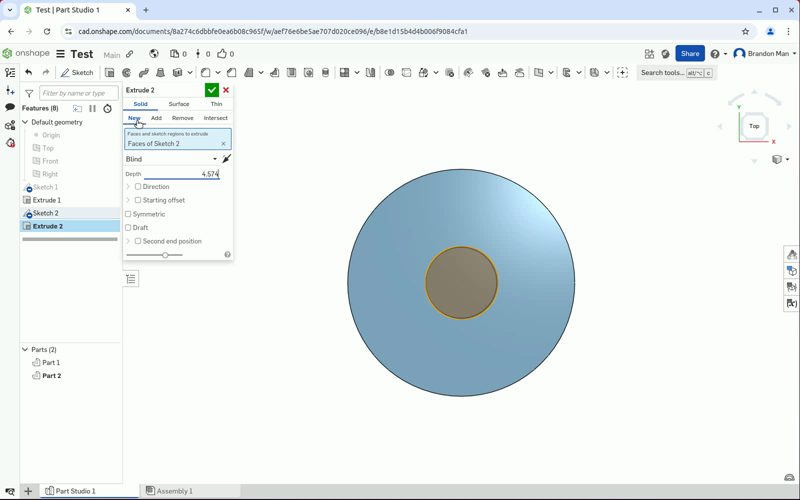
key(enter)
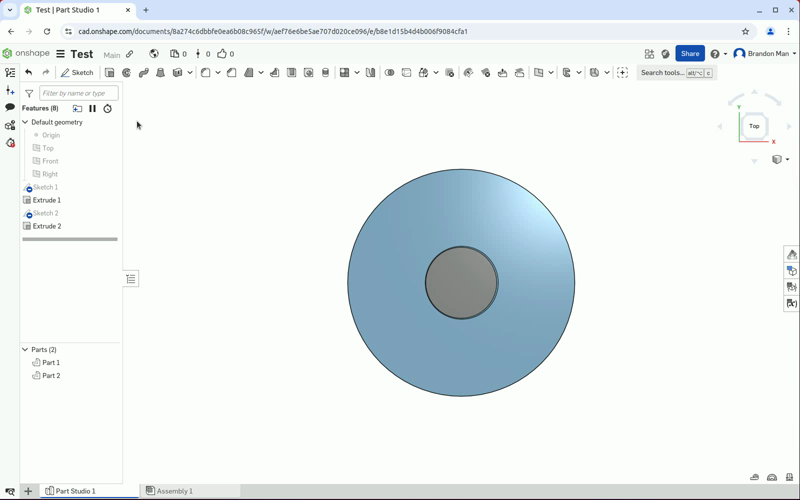
key(shift+h)
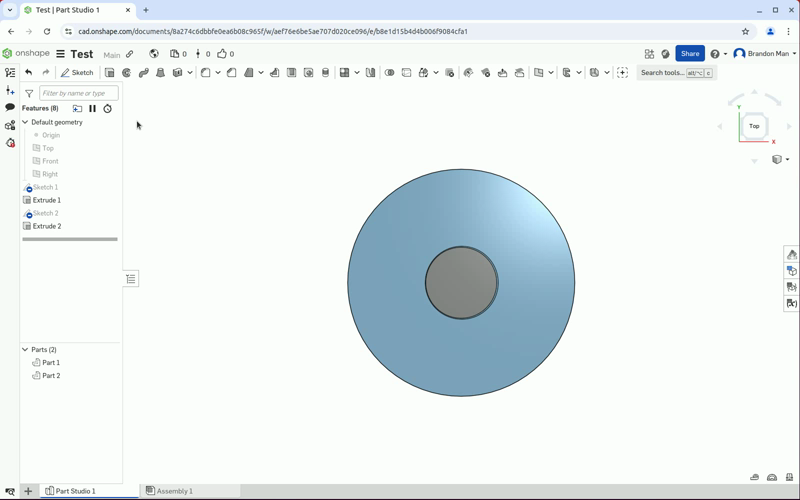
key(shift+h)
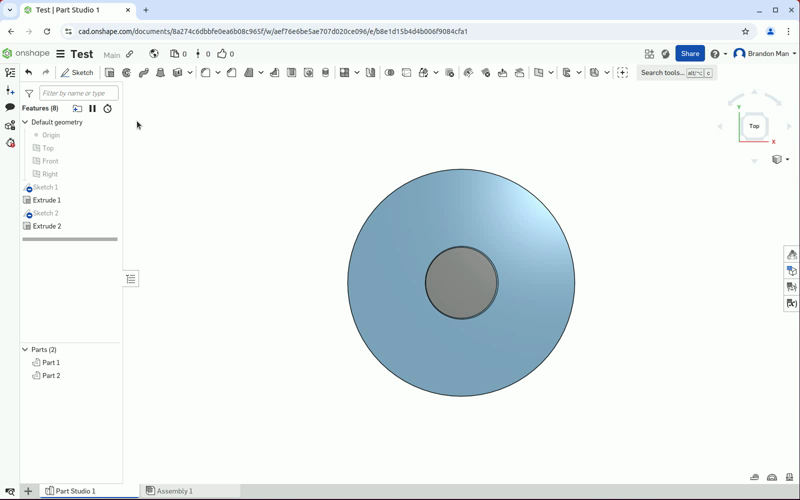
mouse_move(73, 189)
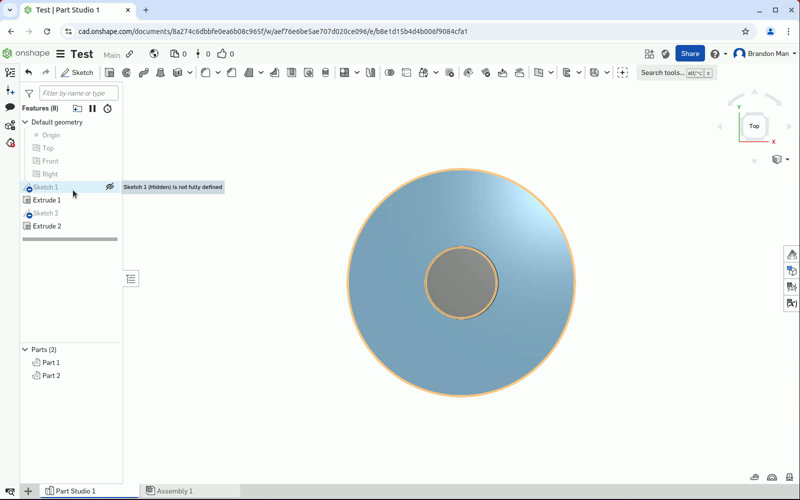
click(73, 189)
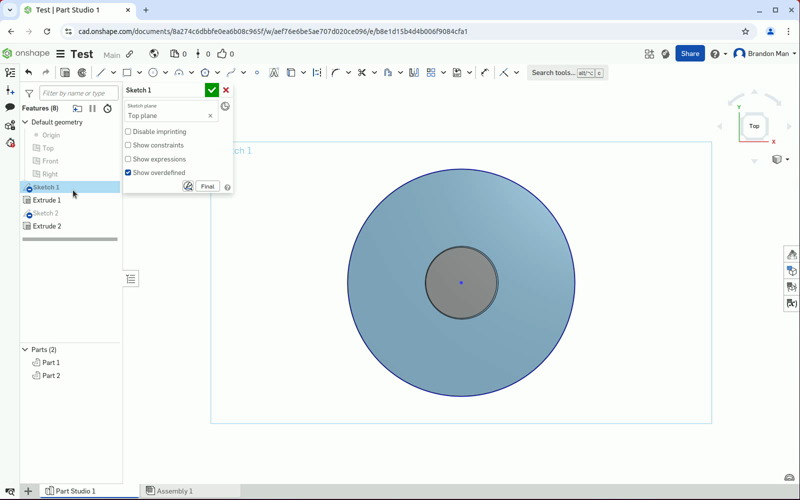
mouse_move(229, 92)
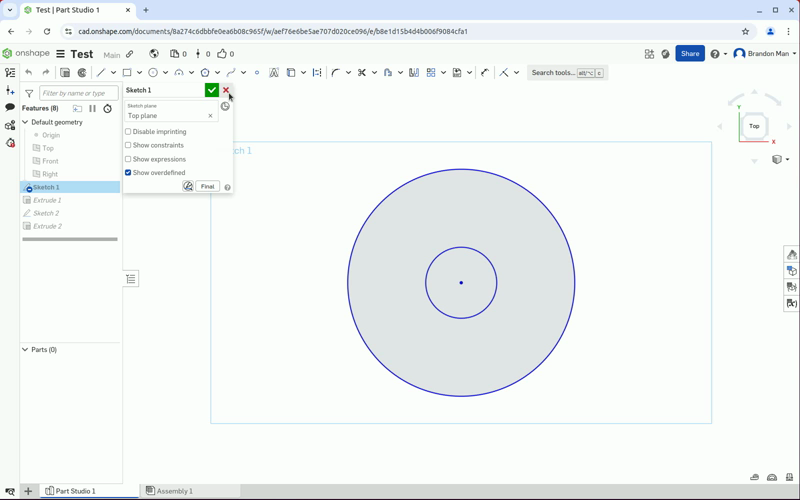
click(229, 92)
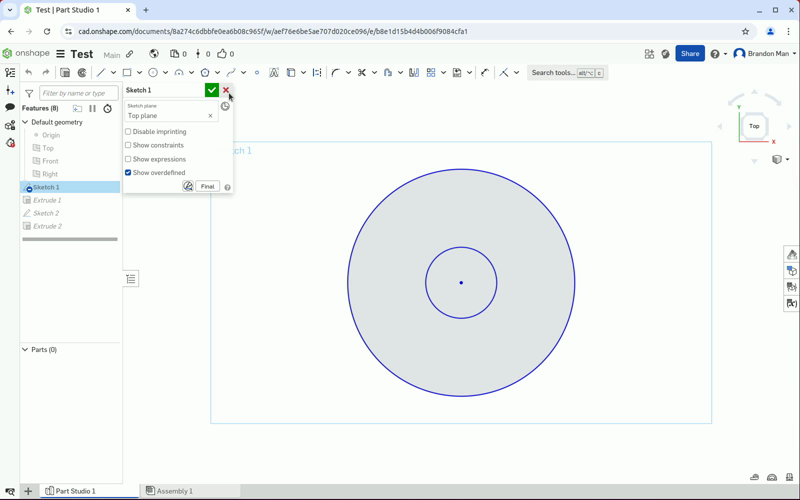
key(shift+s)
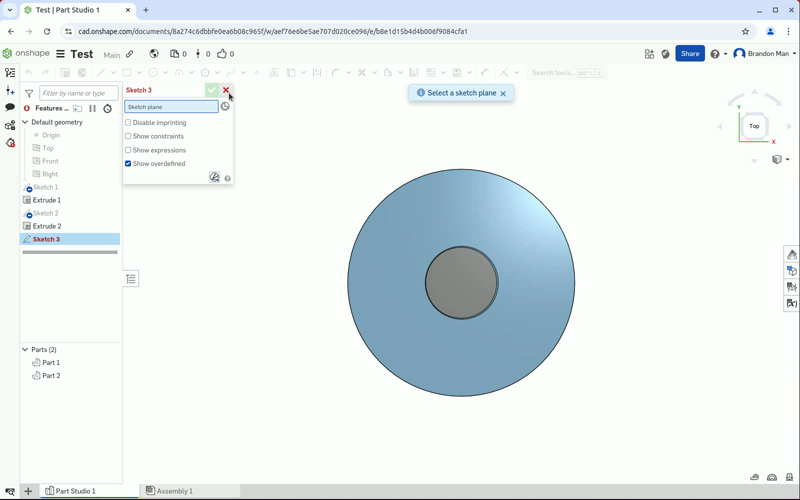
mouse_move(73, 150)
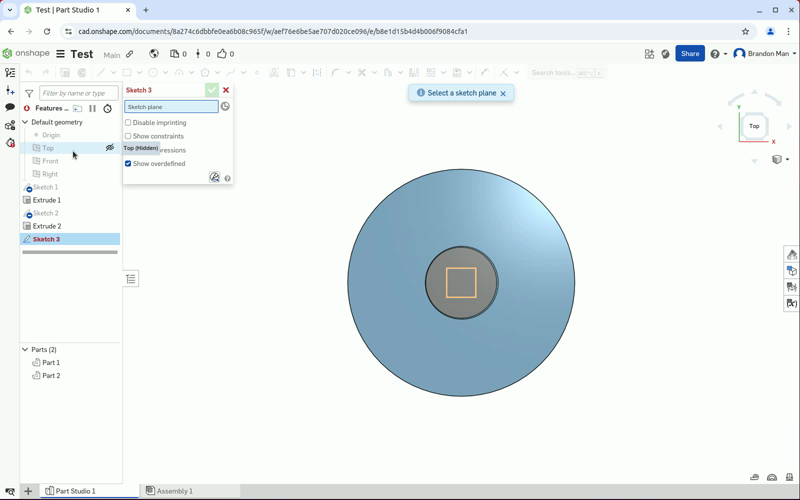
click(73, 150)
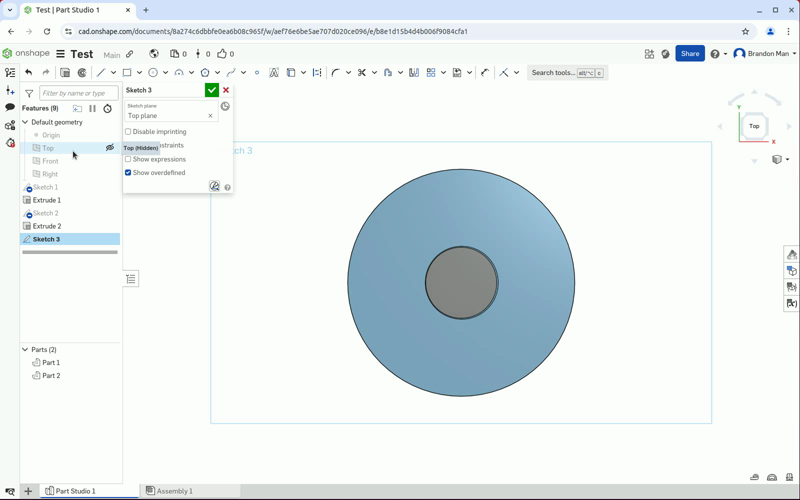
mouse_move(73, 352)
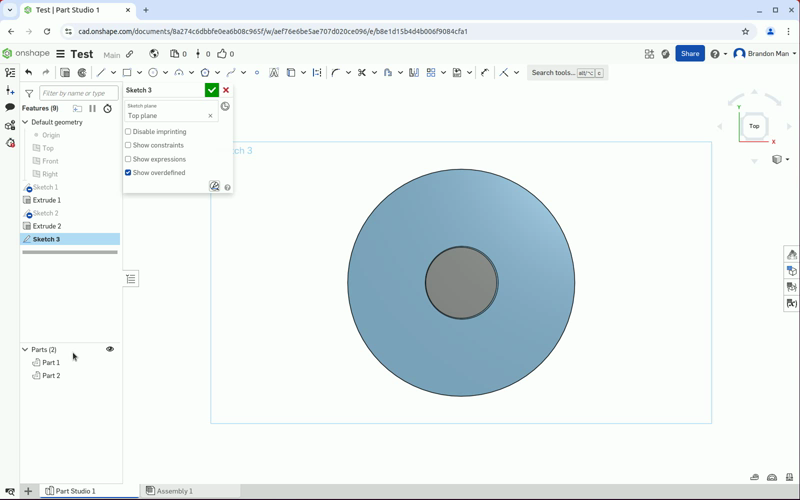
key(y)
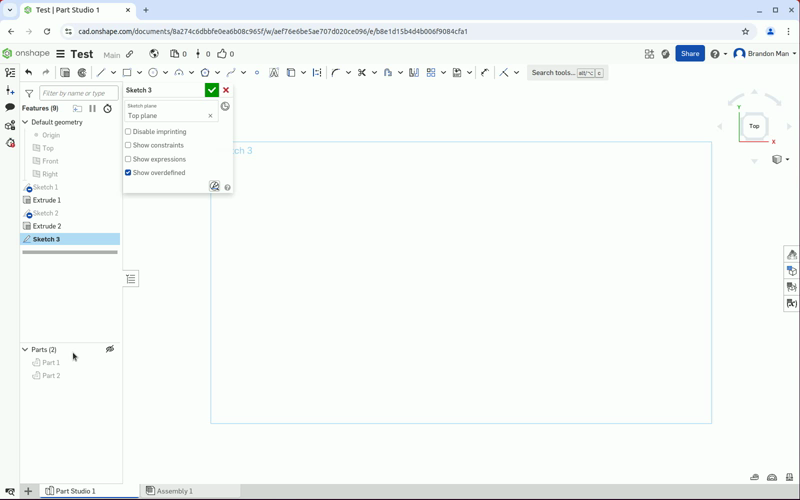
key(c)
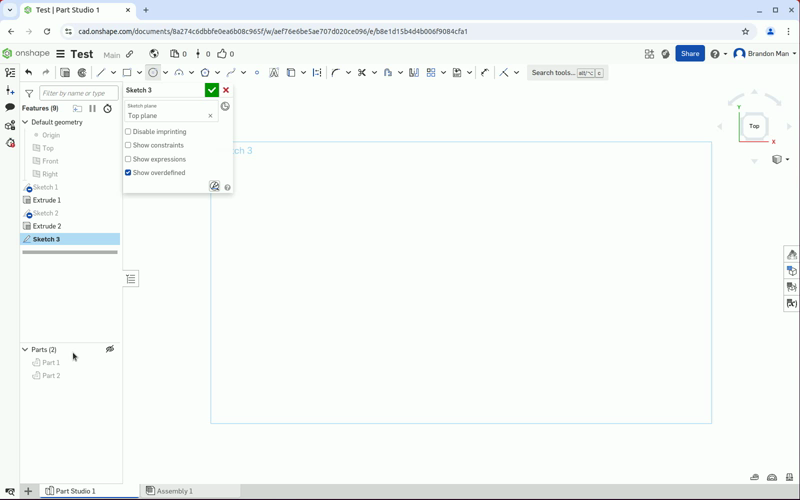
key_down(shift)
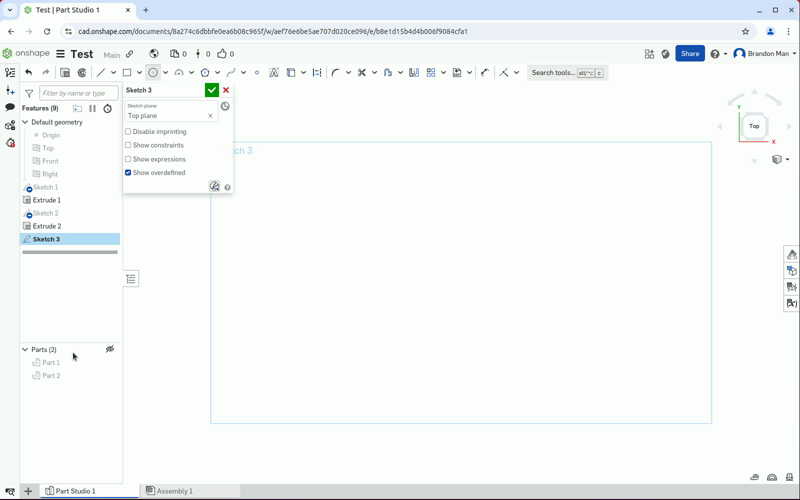
mouse_move(461, 282)
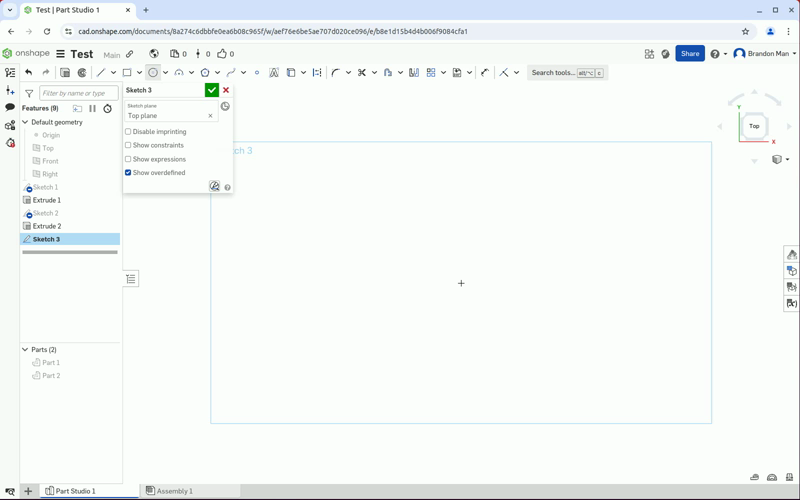
click(461, 282)
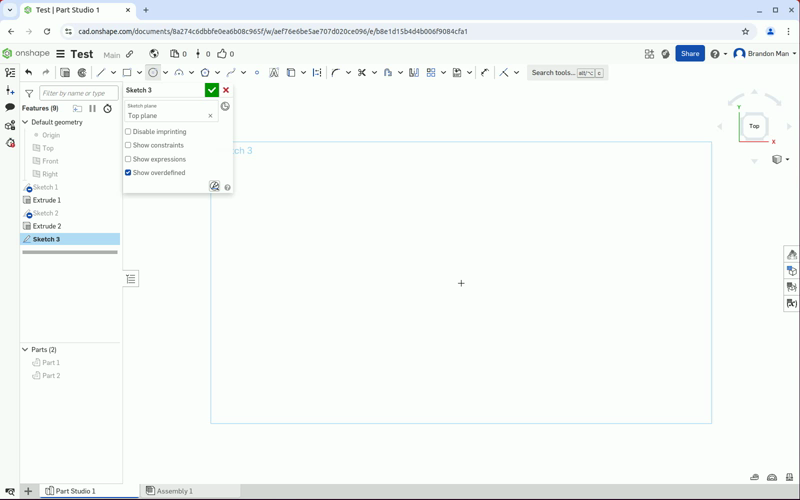
key_up(shift)
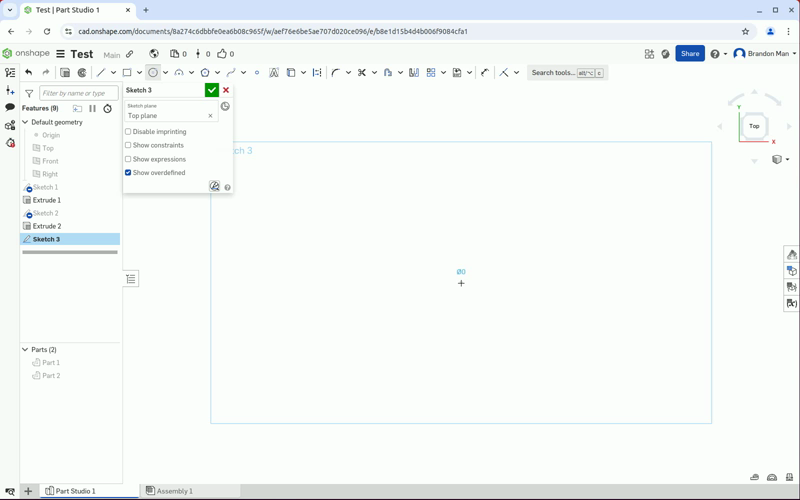
mouse_move(574, 282)
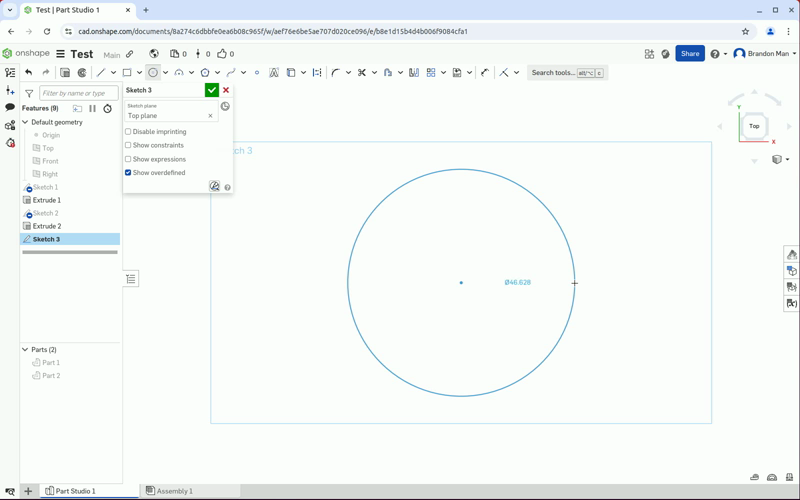
click(574, 282)
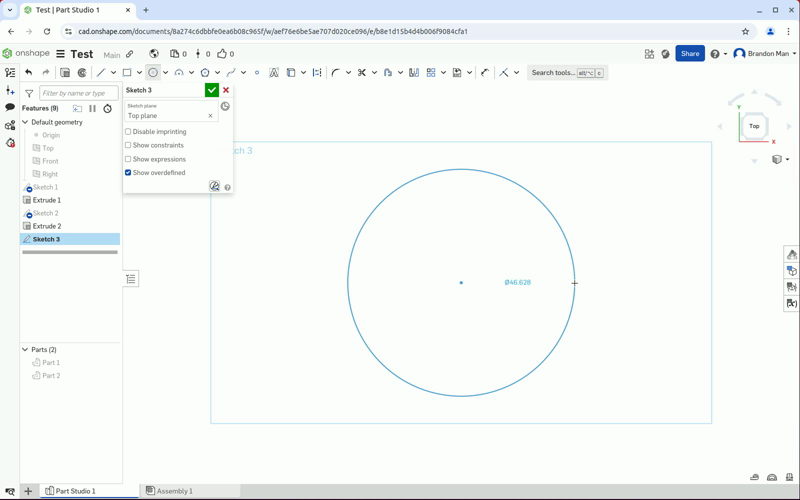
key(esc)
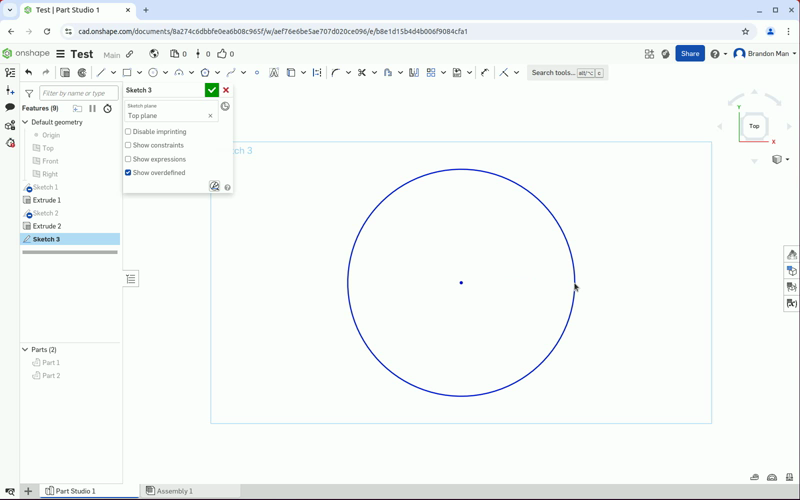
key(c)
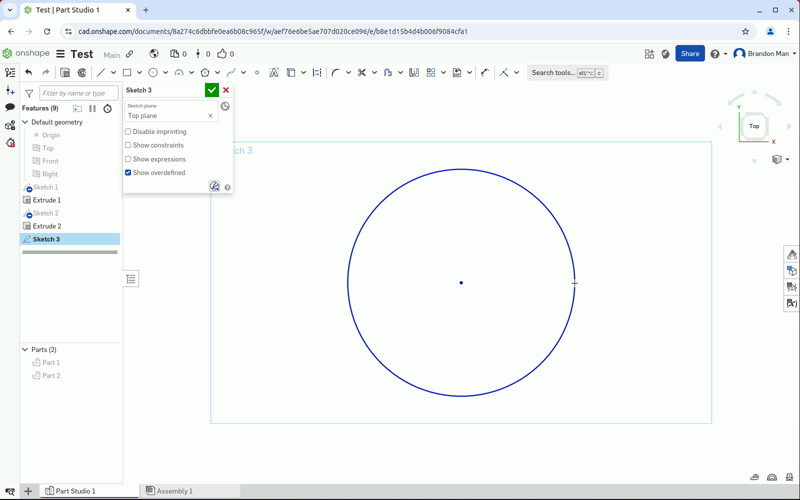
key_down(shift)
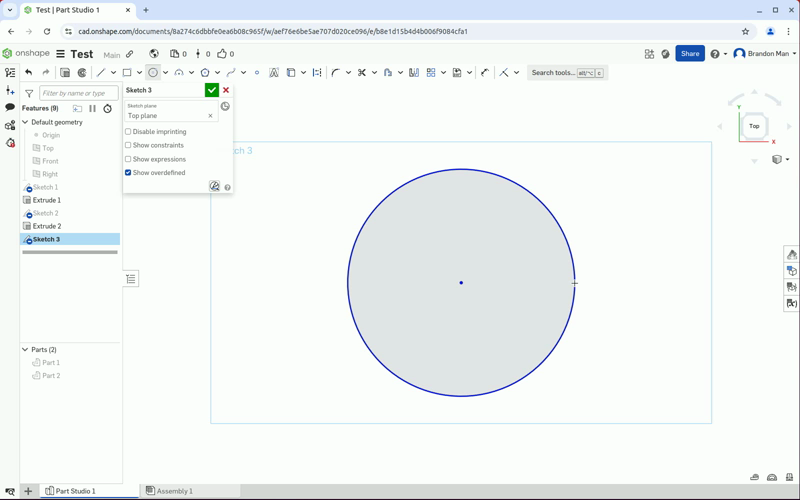
mouse_move(461, 282)
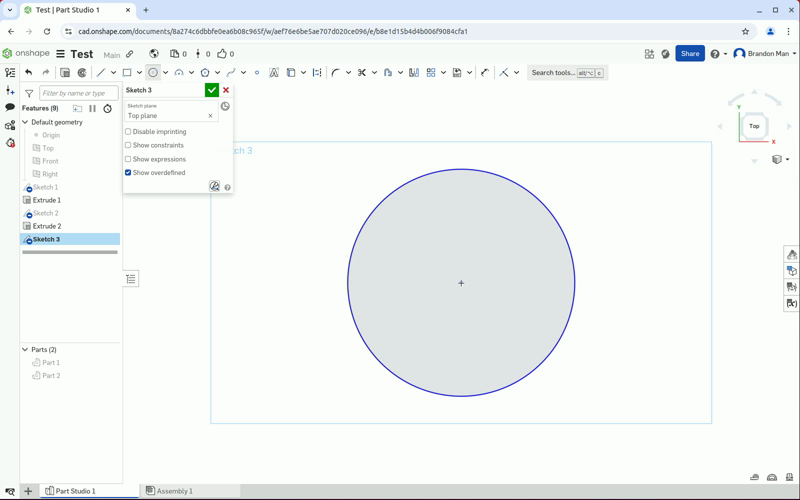
click(461, 282)
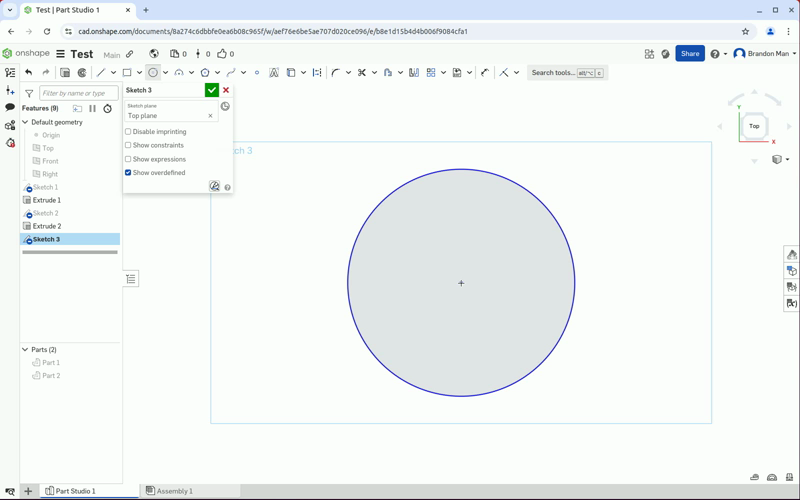
key_up(shift)
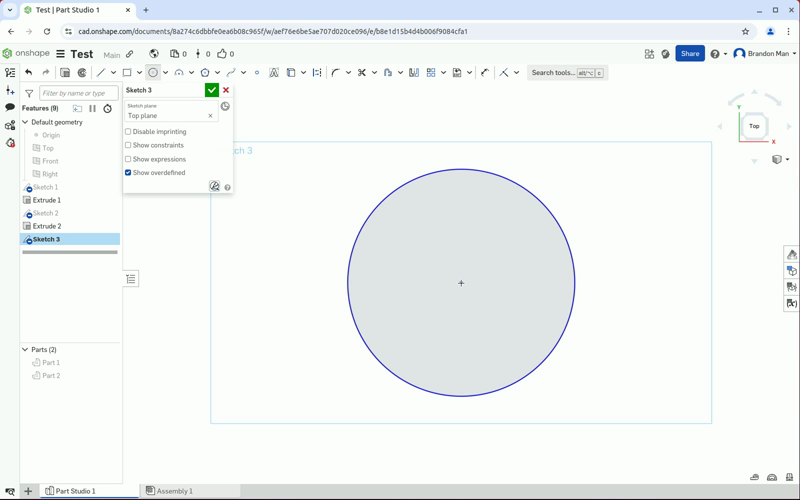
mouse_move(496, 282)
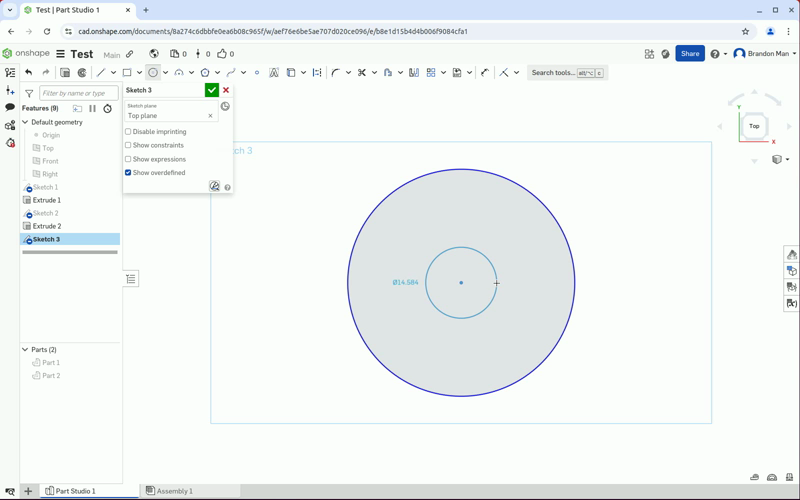
click(496, 282)
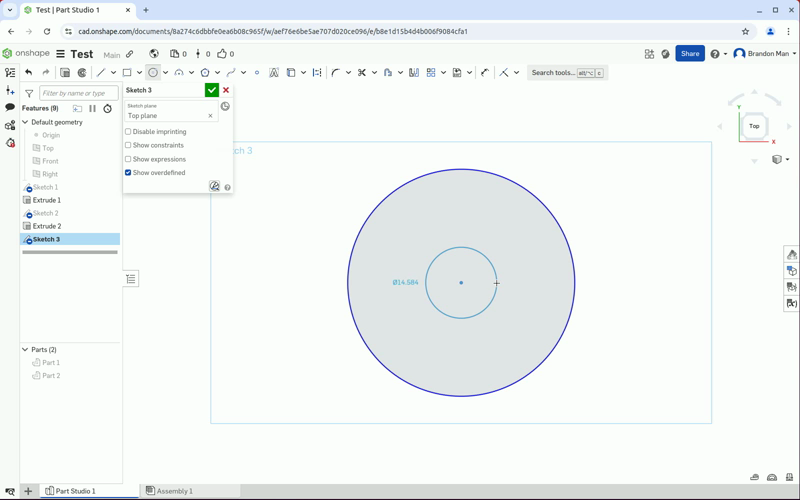
key(esc)
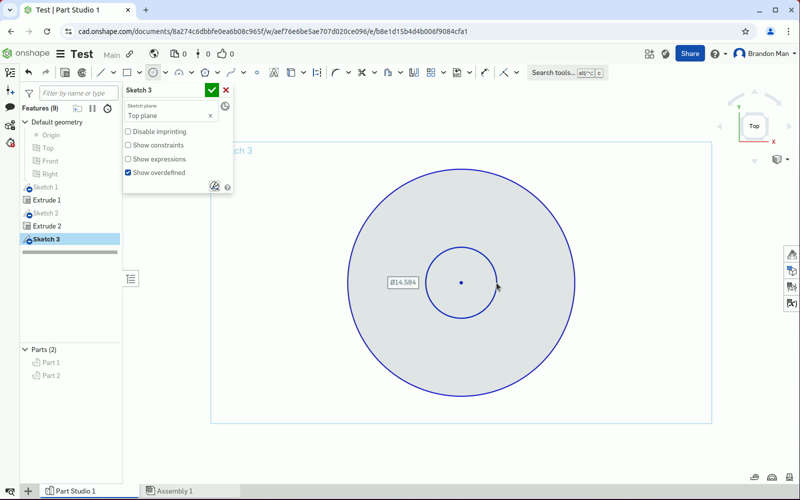
mouse_move(401, 264)
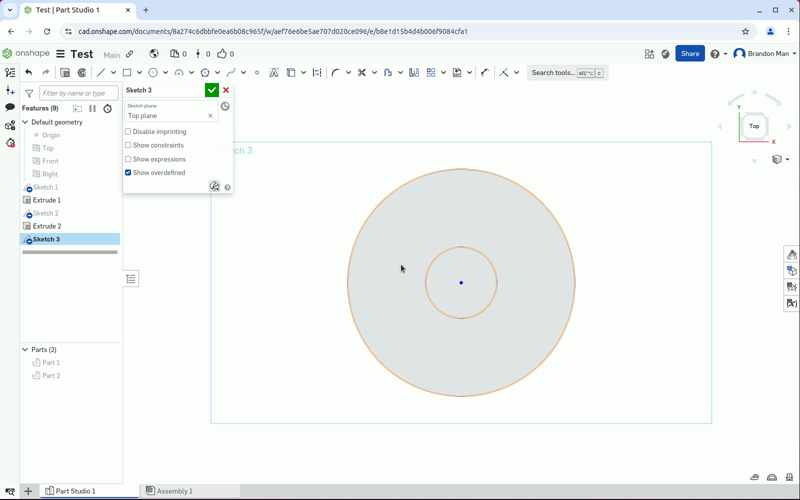
click(401, 264)
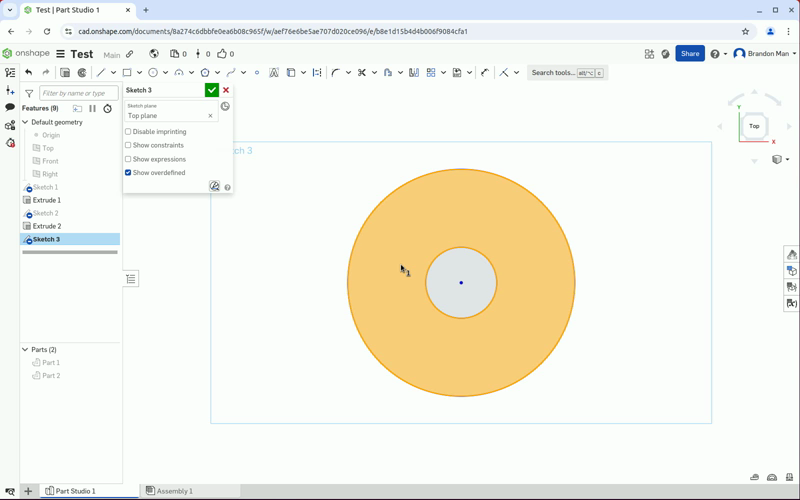
mouse_move(73, 352)
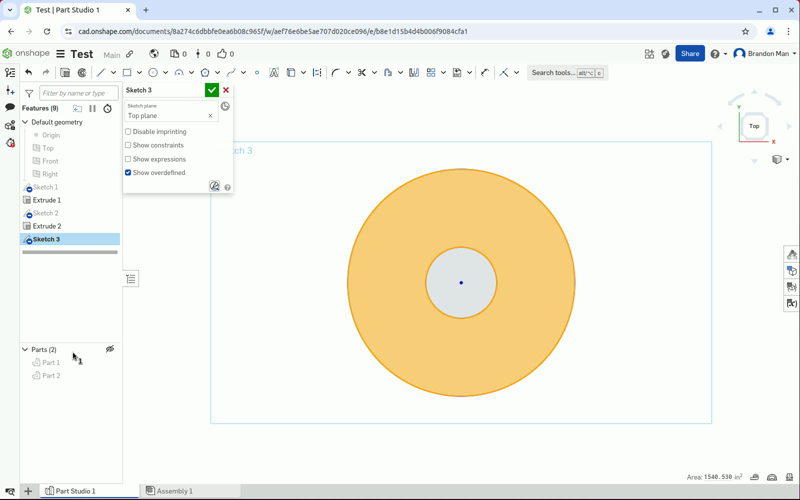
key(shift+y)
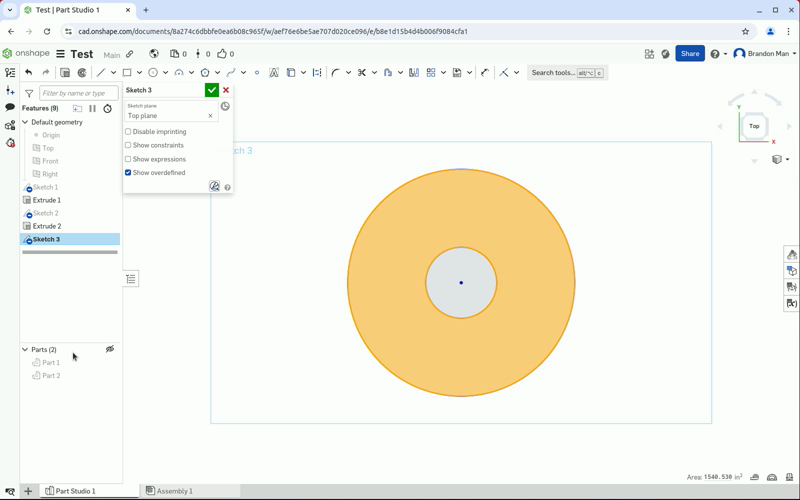
key(shift+e)
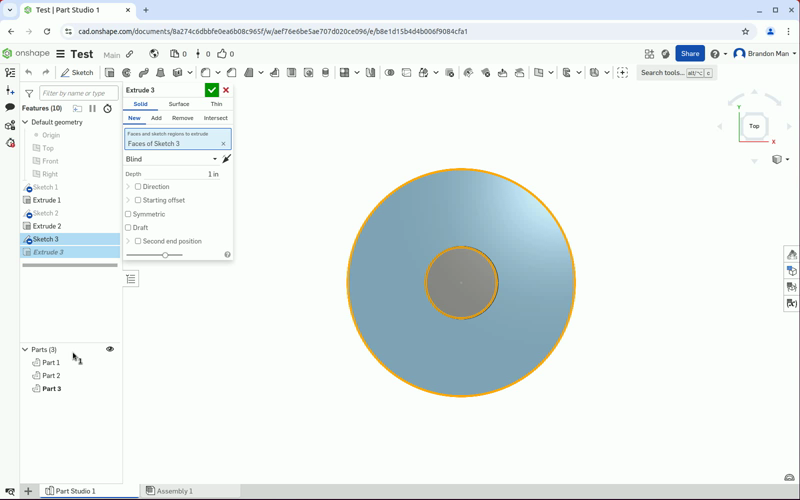
mouse_move(143, 106)
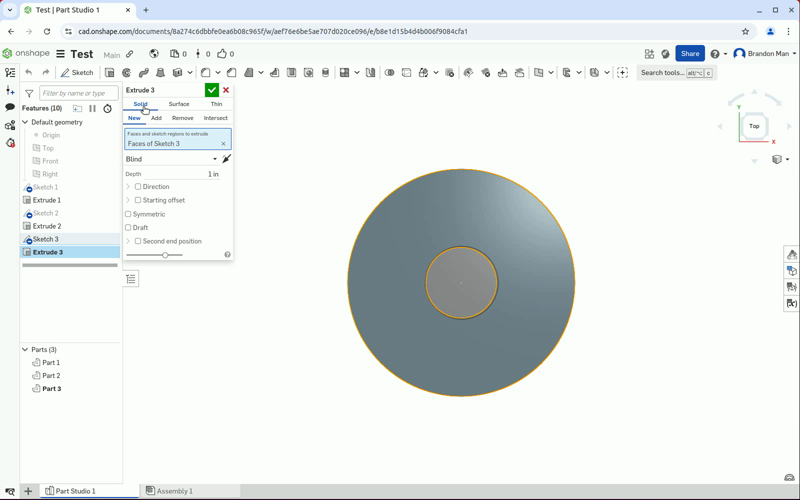
click(143, 106)
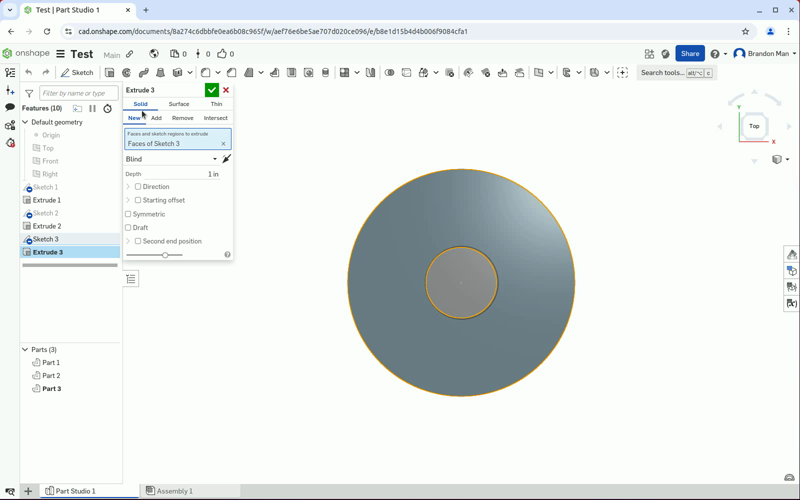
mouse_move(137, 120)
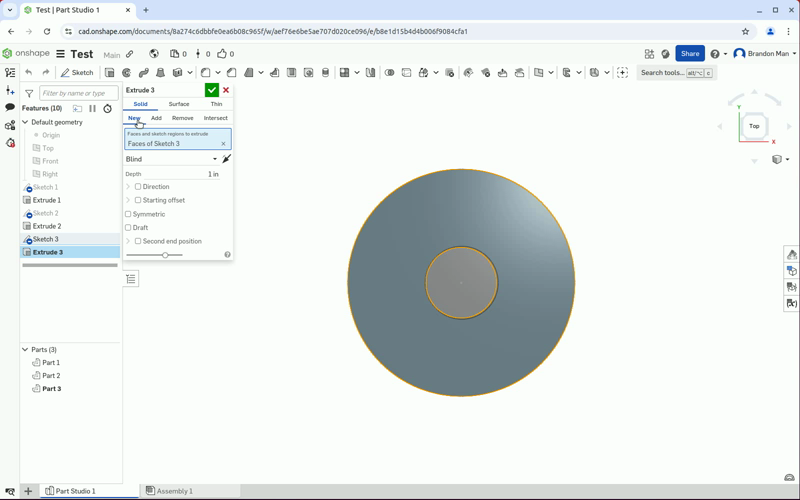
click(137, 120)
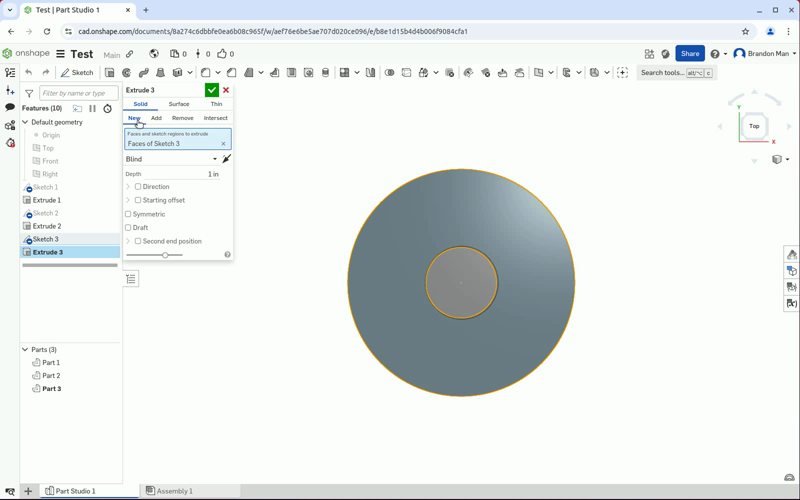
key(tab, 4)
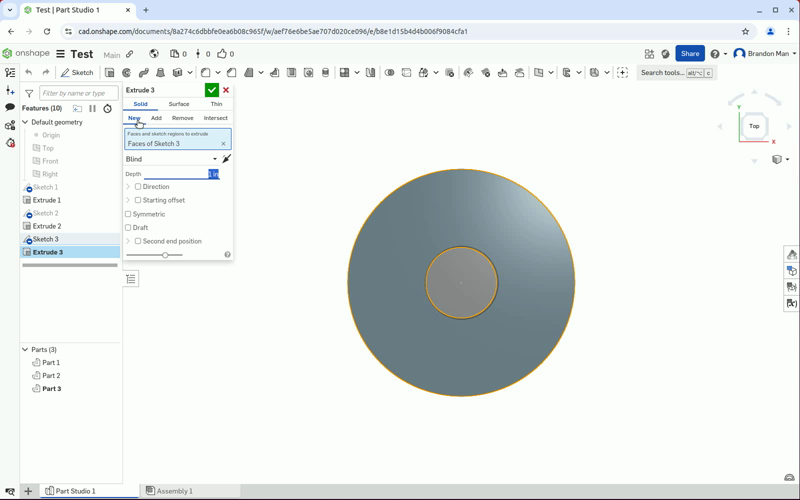
text(4.574)
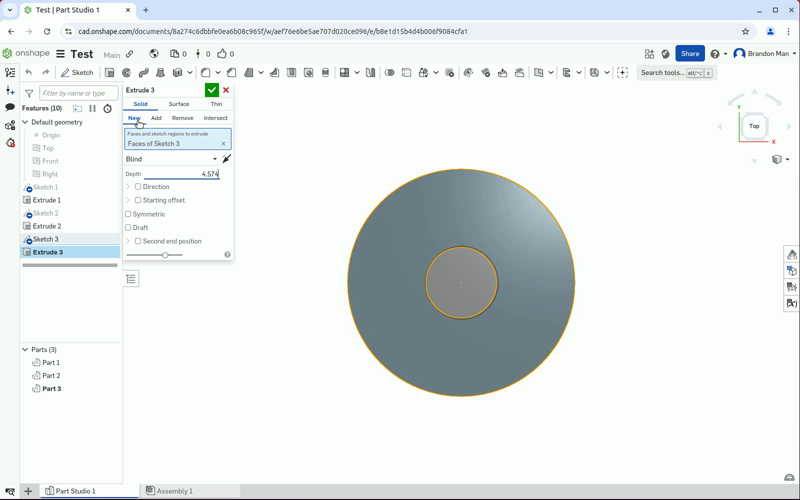
key(enter)
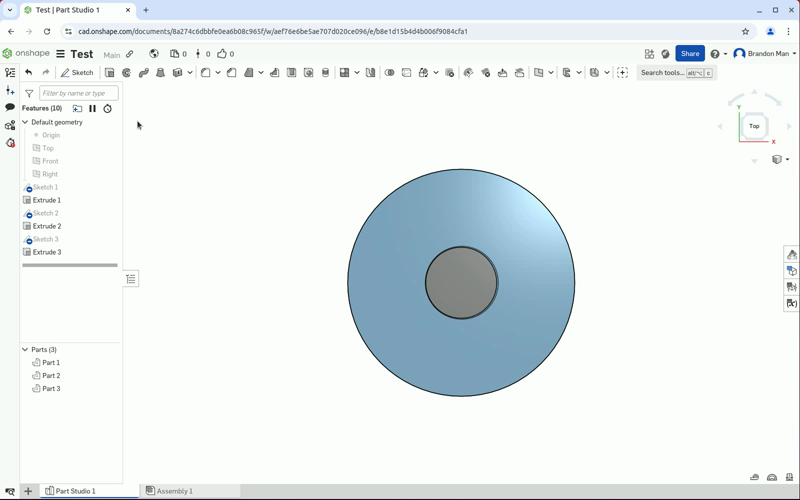
key(shift+h)
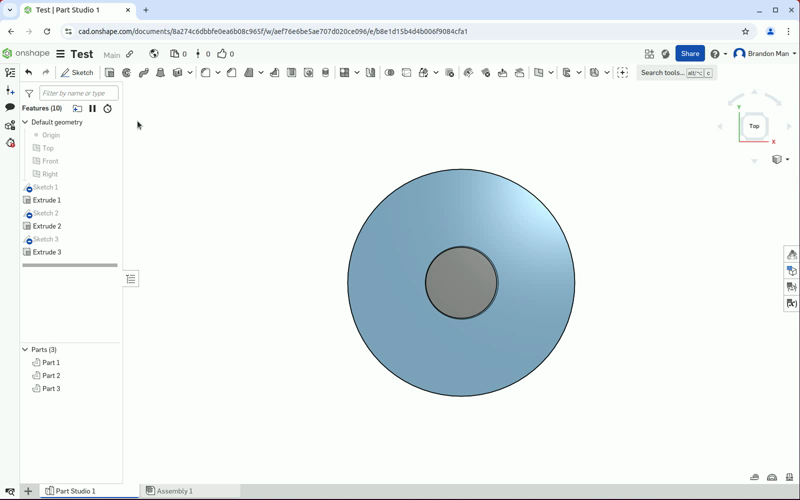
key(shift+h)
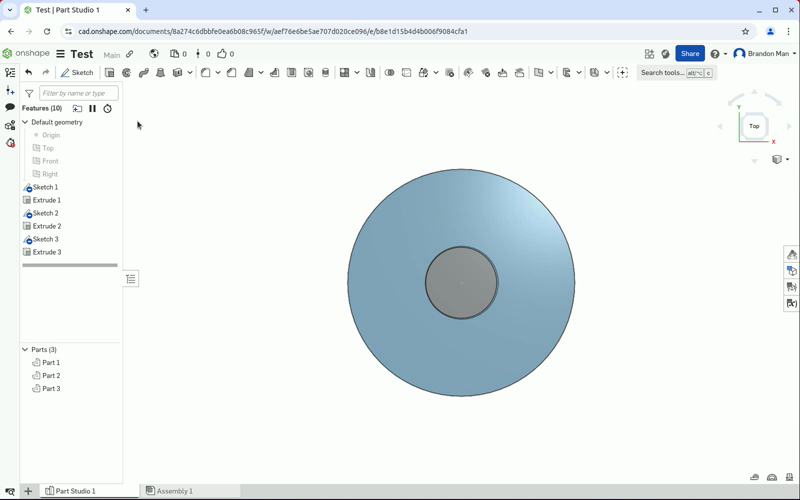
key(shift+7)
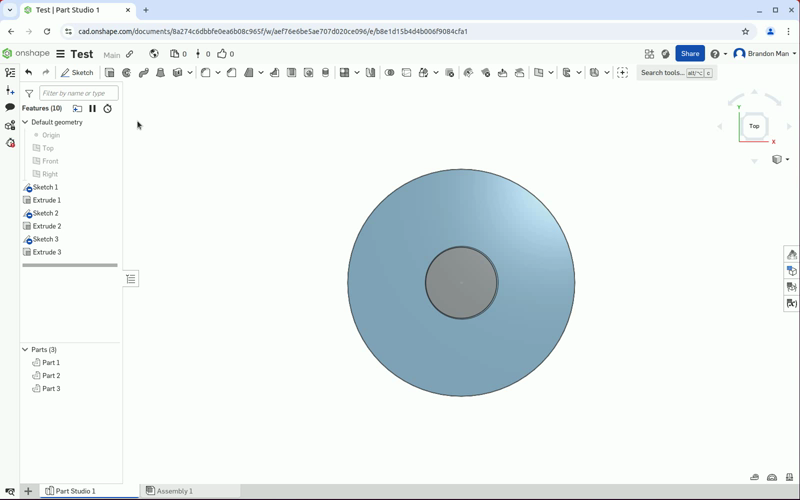
key(up, 3)
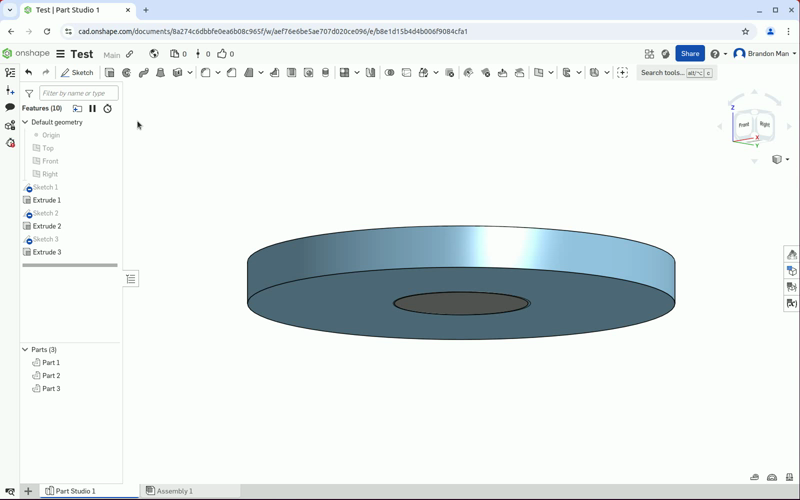
key(left, 3)
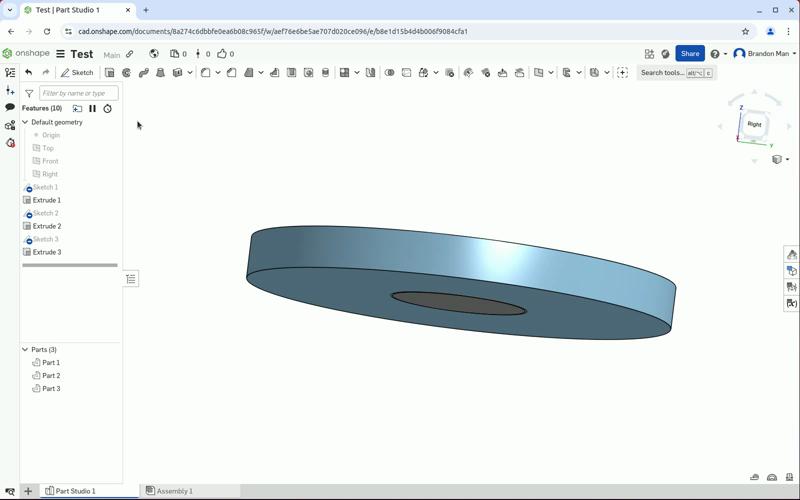
key(right, 3)
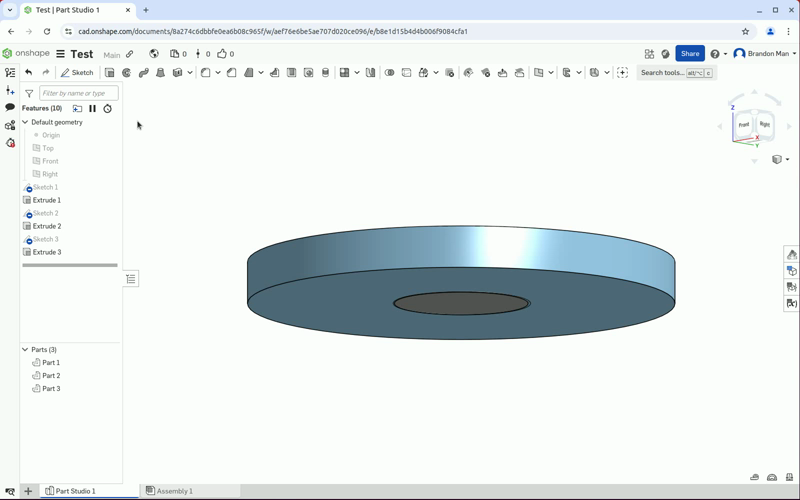
key(down, 3)
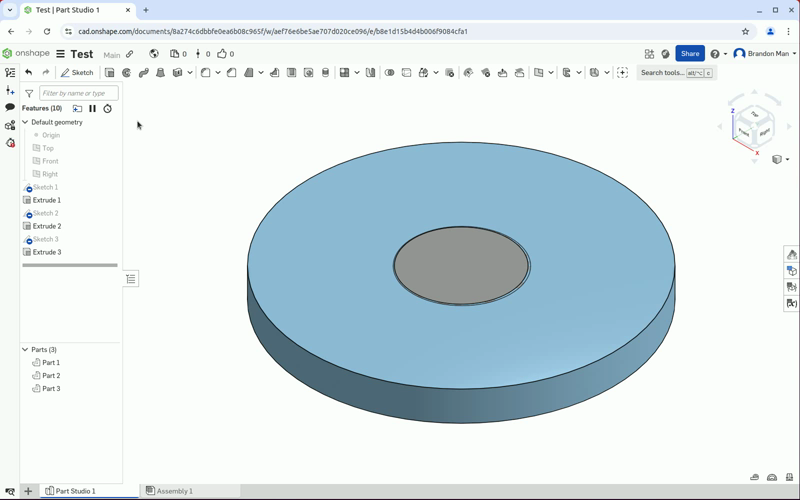
mouse_move(73, 189)
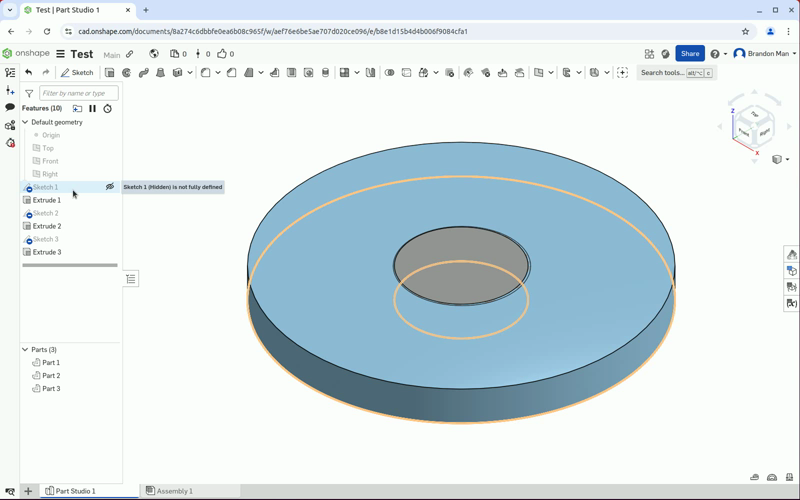
click(73, 189)